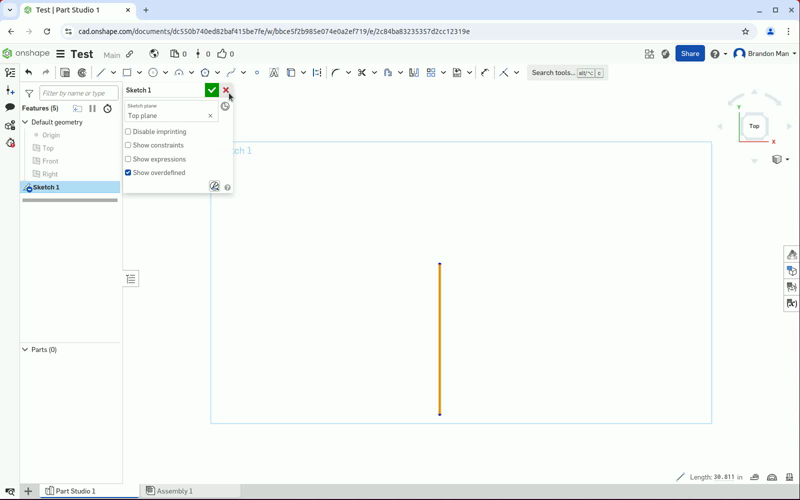
key(shift+h)
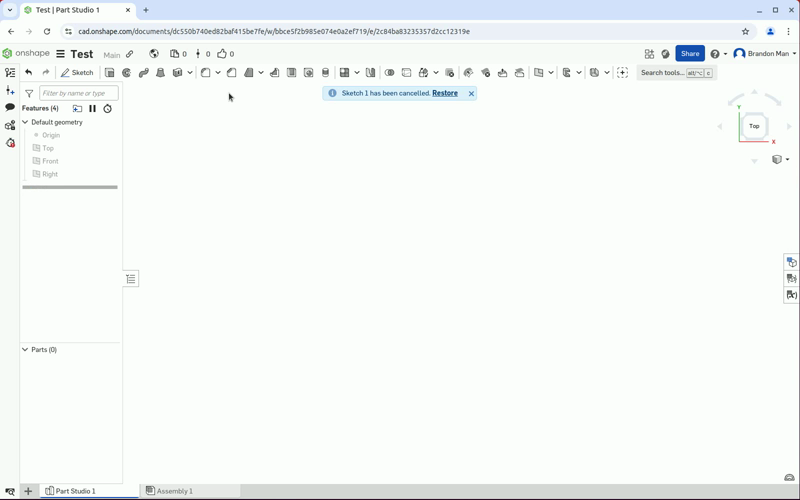
mouse_move(73, 352)
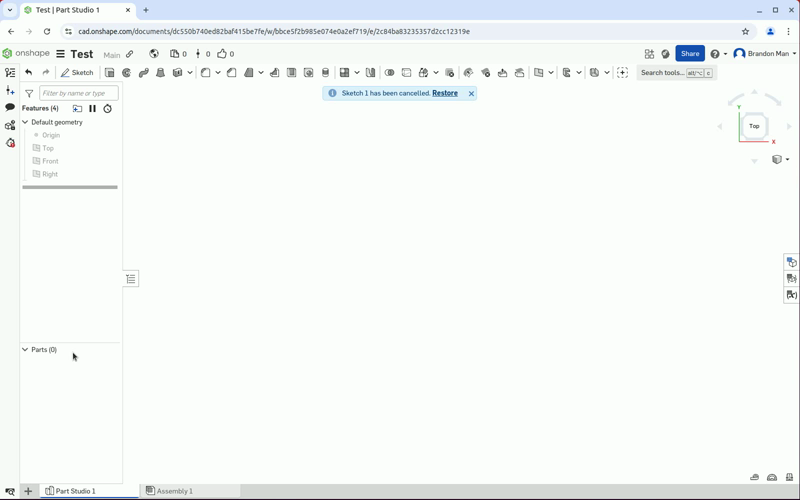
key(y)
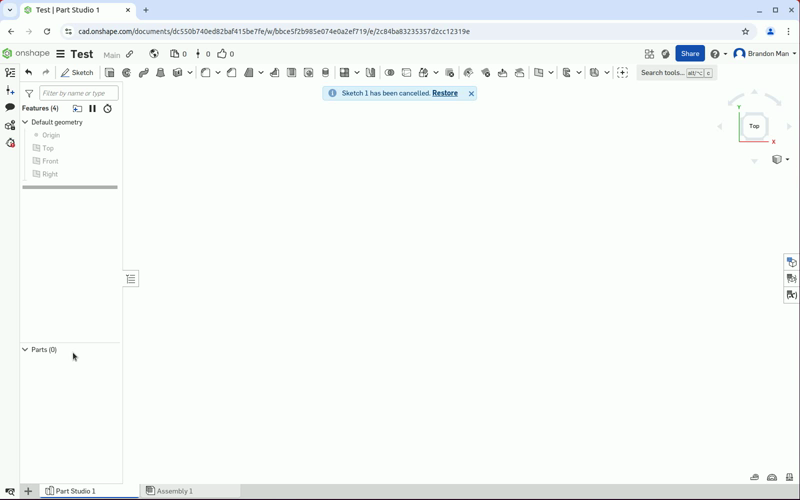
key(shift+p)
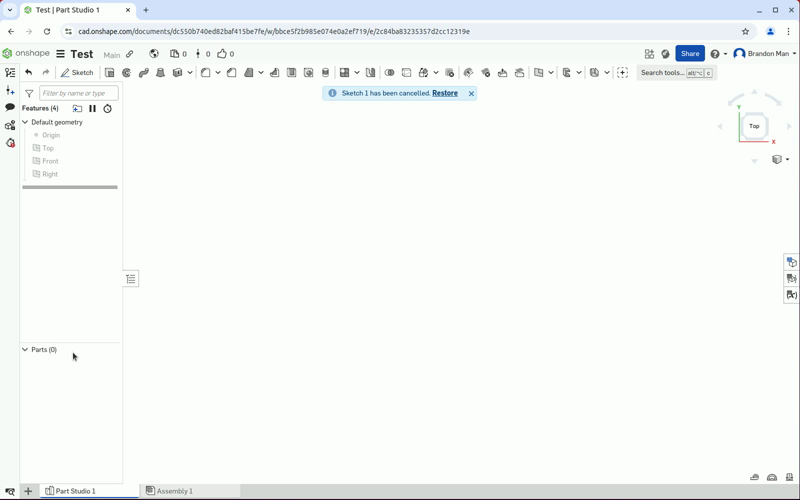
key(space)
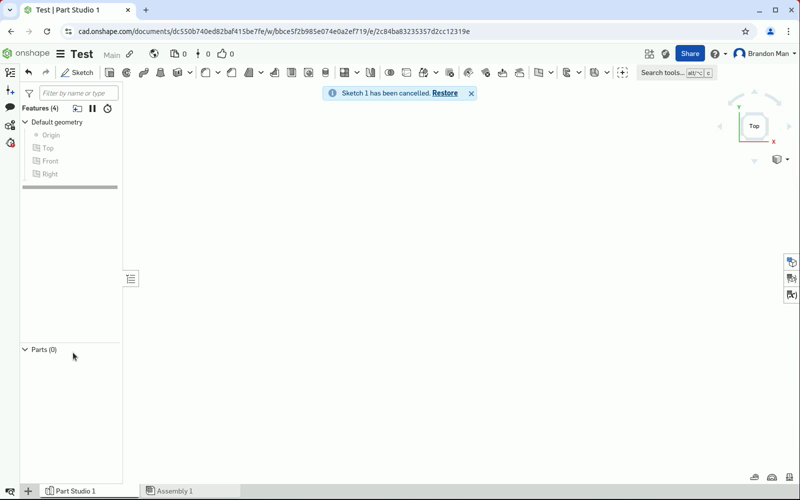
key_down(shift)
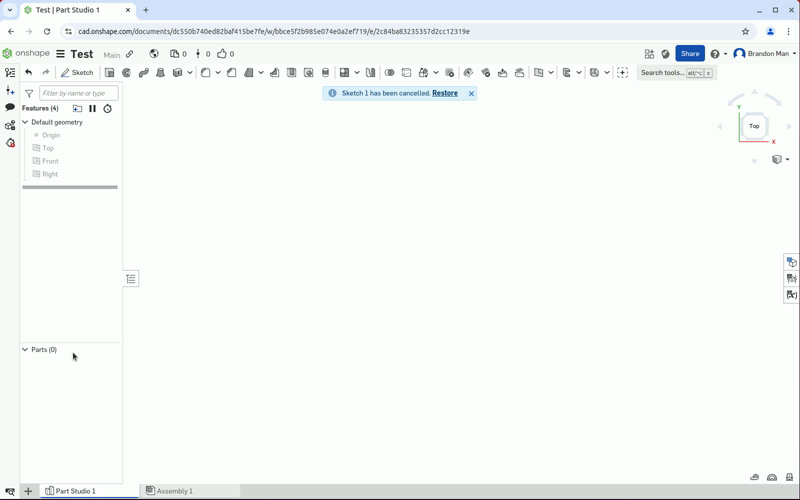
key(up)
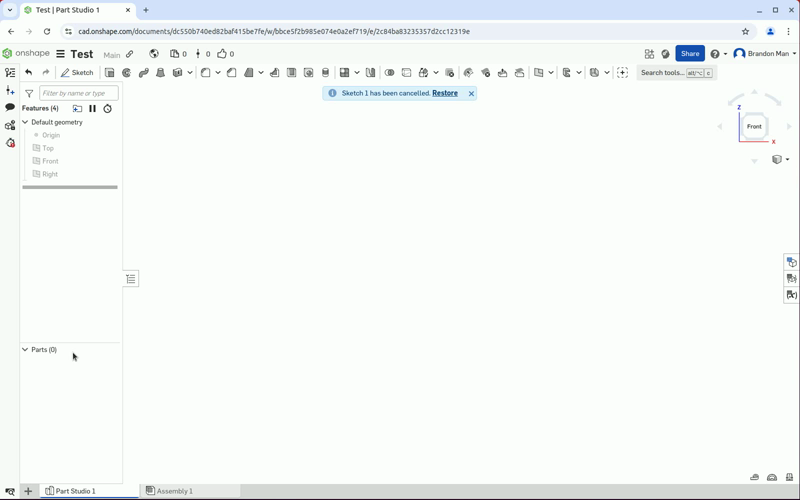
key_up(shift)
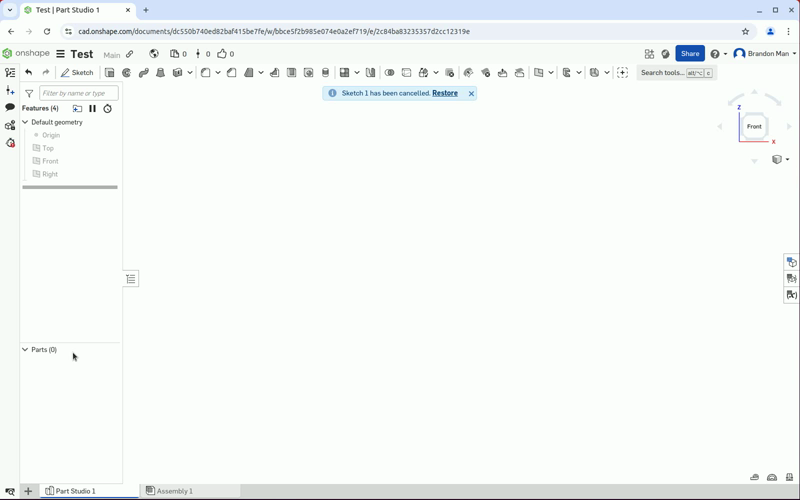
mouse_move(73, 352)
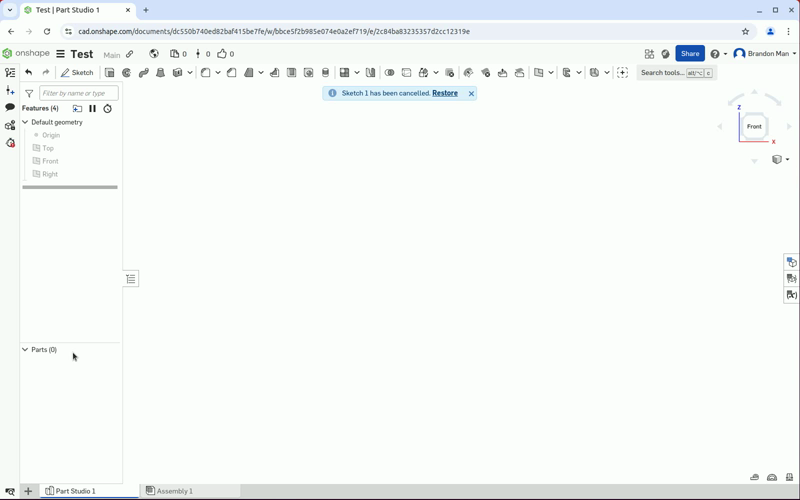
key(shift+y)
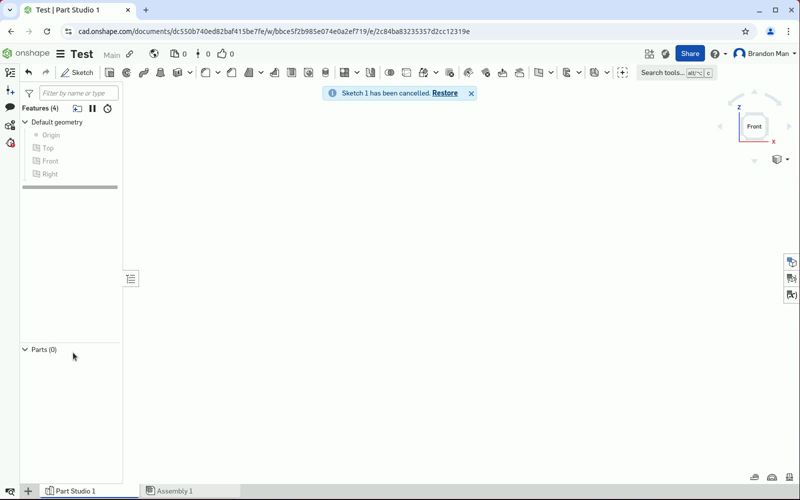
key(shift+s)
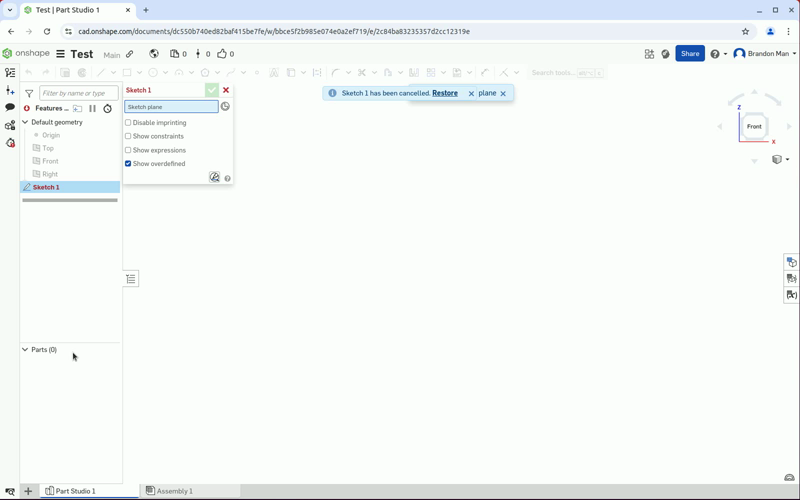
mouse_move(73, 163)
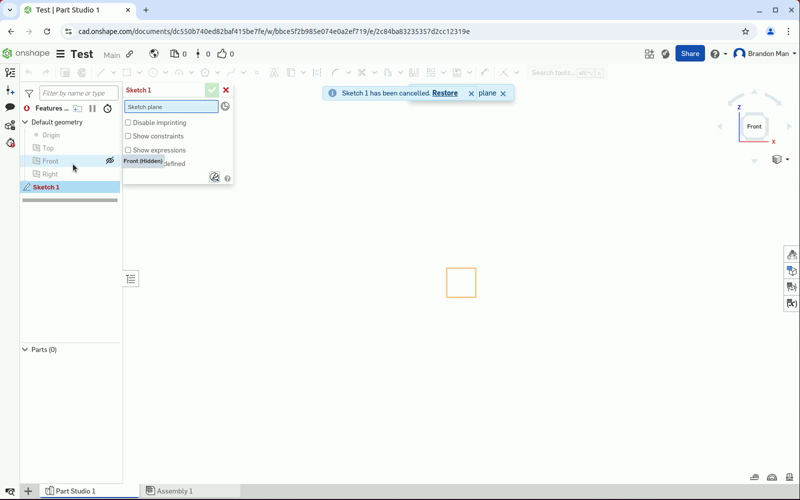
click(73, 163)
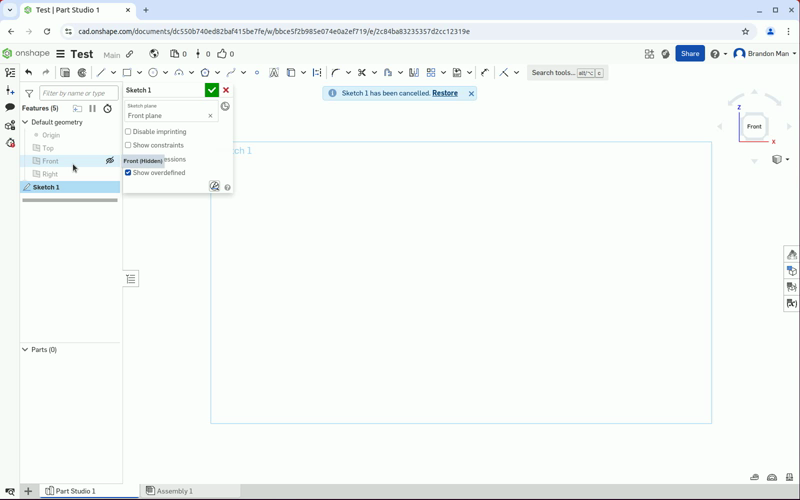
mouse_move(73, 352)
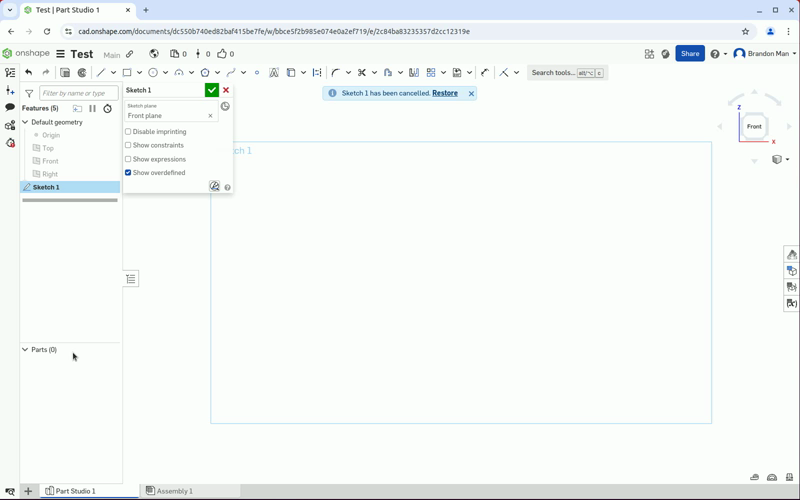
key(y)
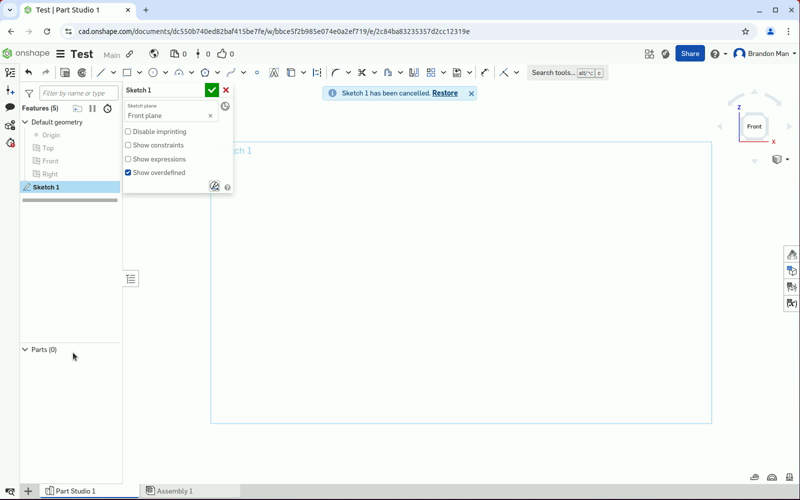
key(l)
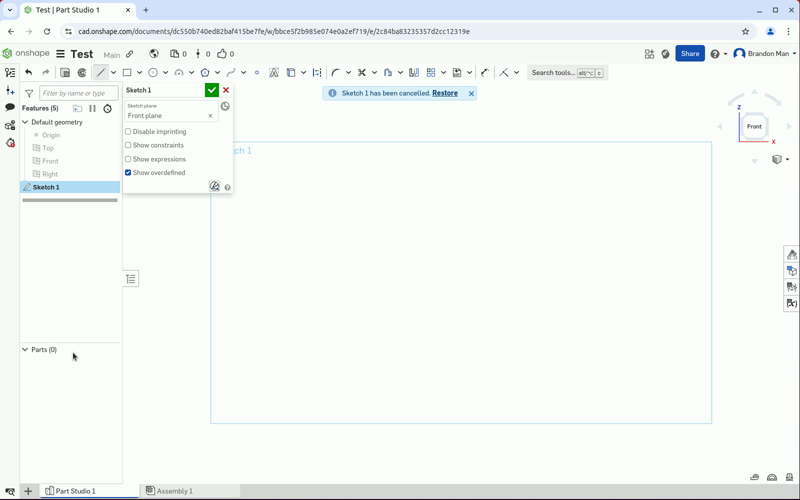
key_down(shift)
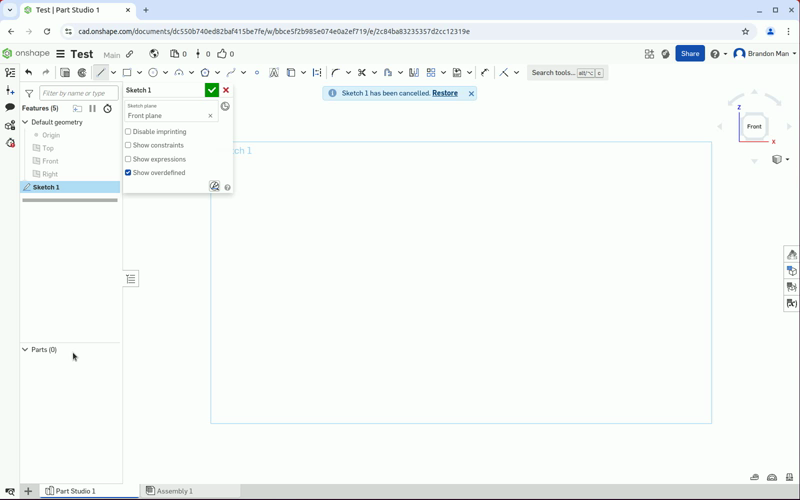
mouse_move(348, 282)
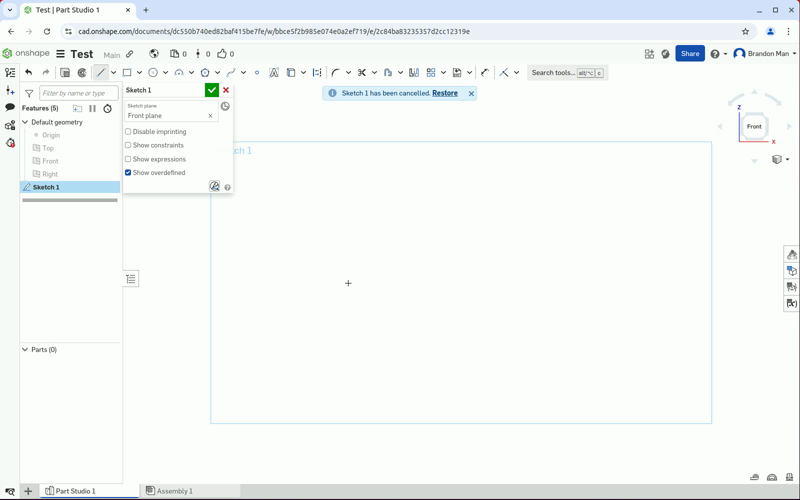
click(348, 282)
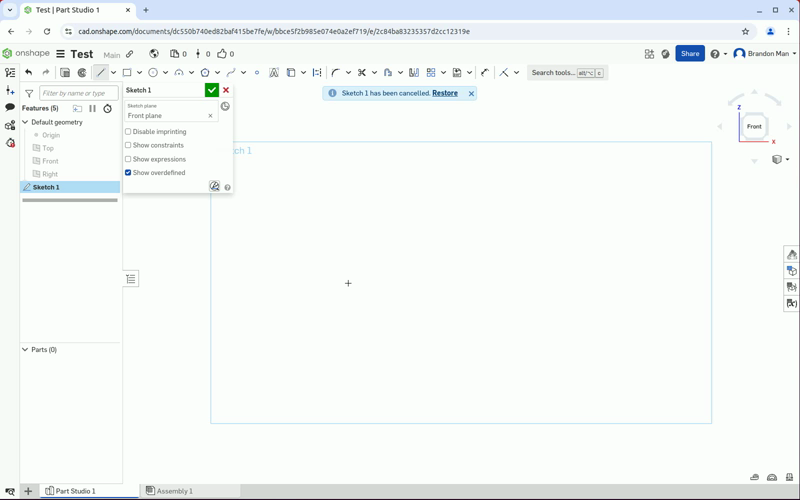
key_up(shift)
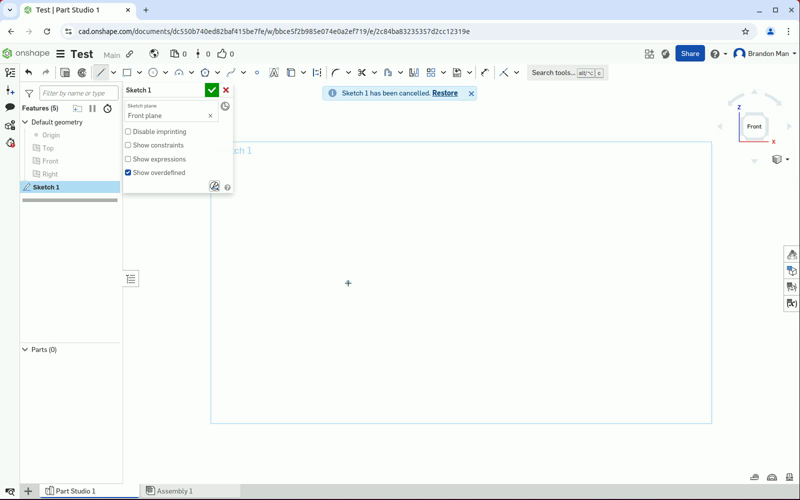
key_down(shift)
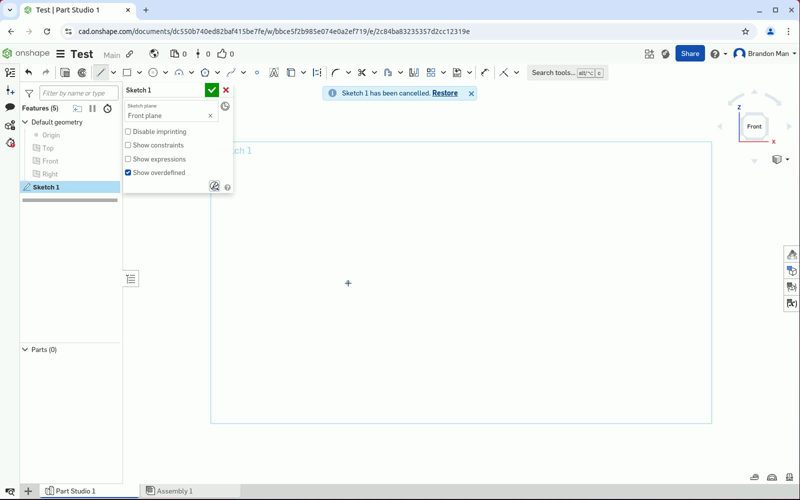
mouse_move(460, 282)
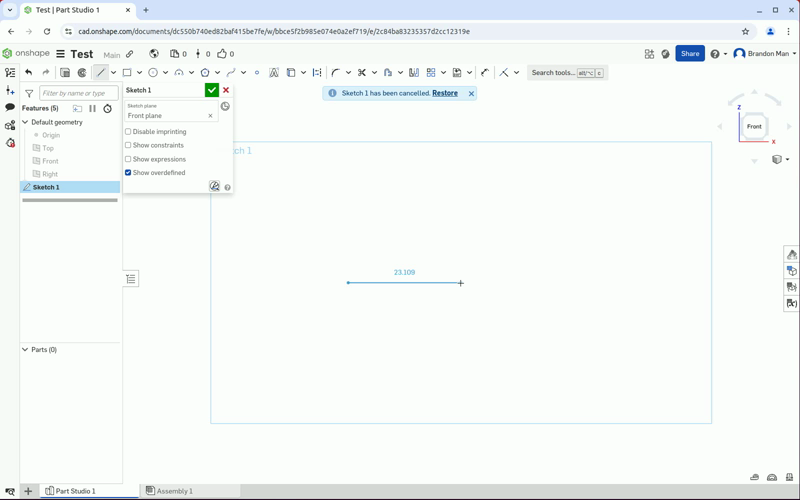
click(460, 282)
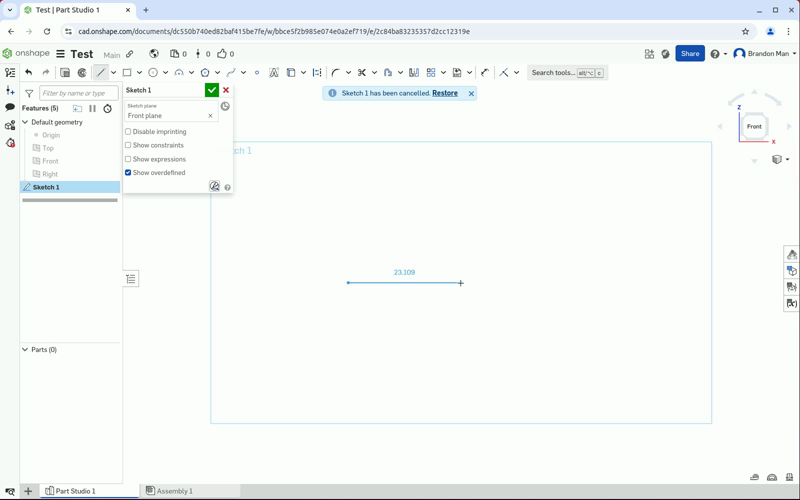
key_up(shift)
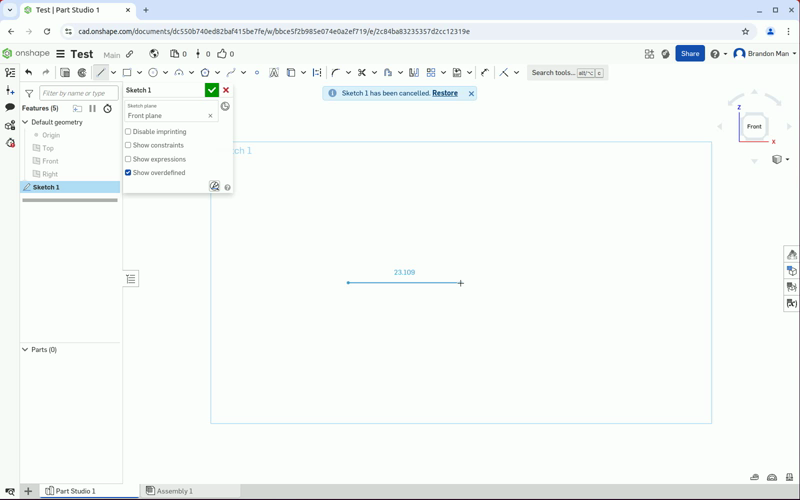
key_down(shift)
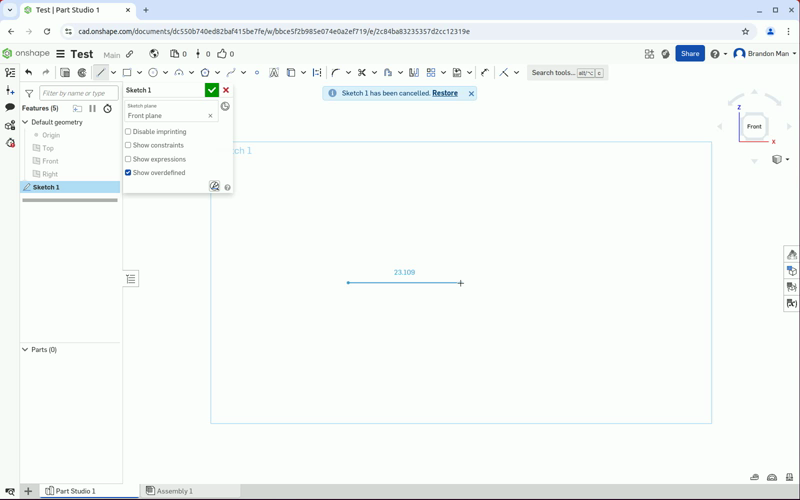
mouse_move(460, 213)
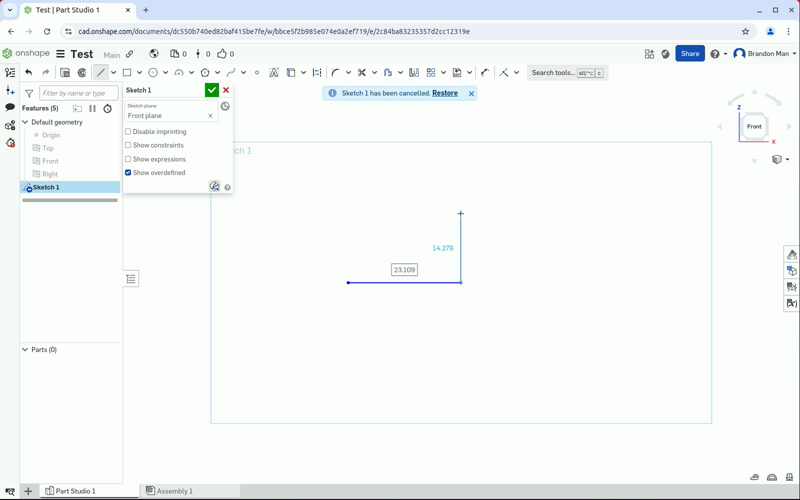
click(460, 213)
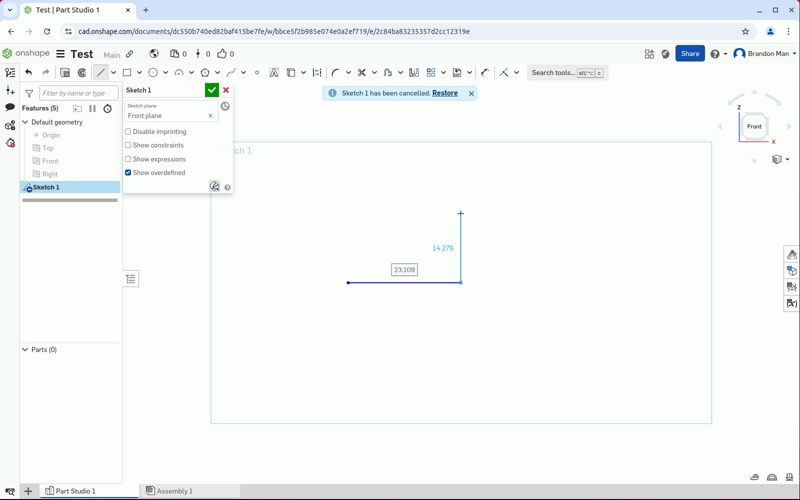
key_up(shift)
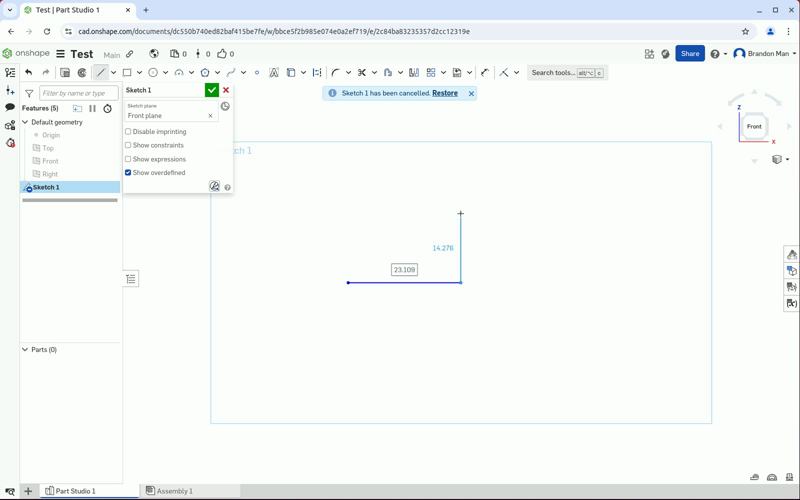
key_down(shift)
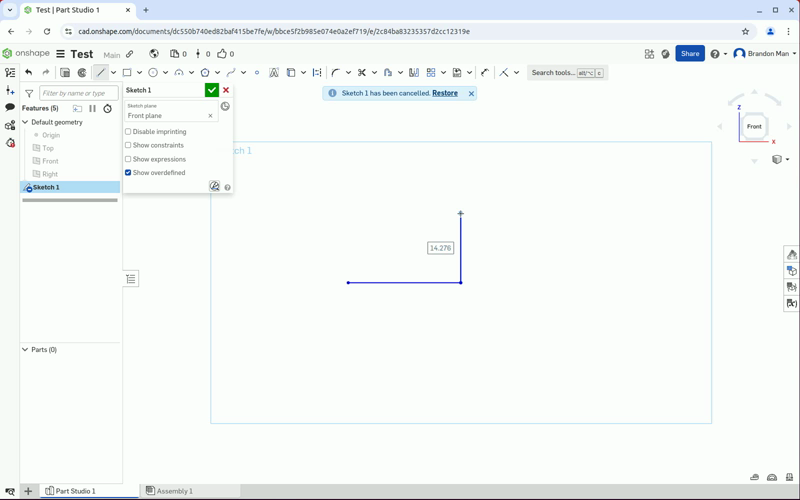
mouse_move(348, 213)
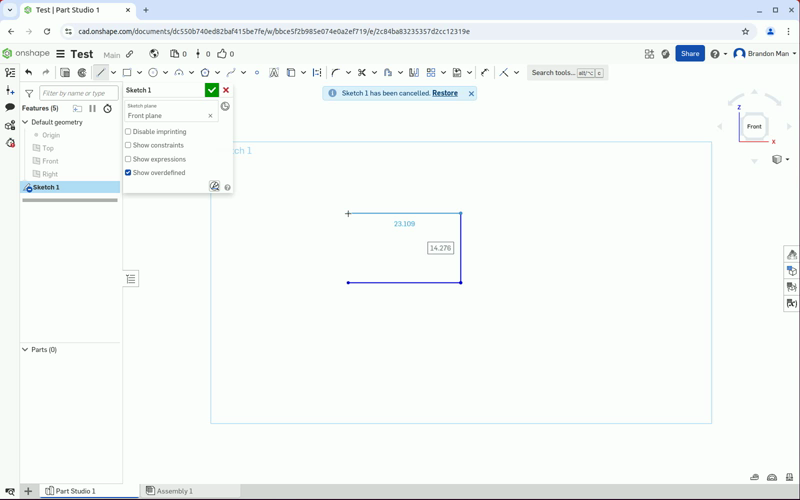
click(348, 213)
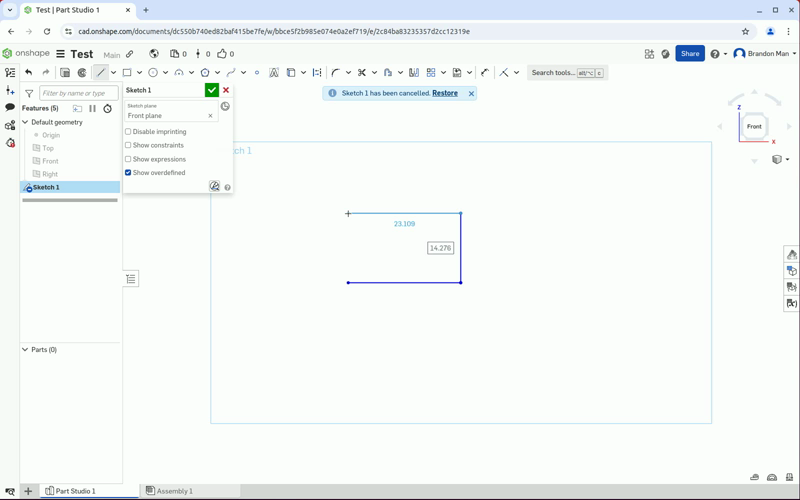
key_up(shift)
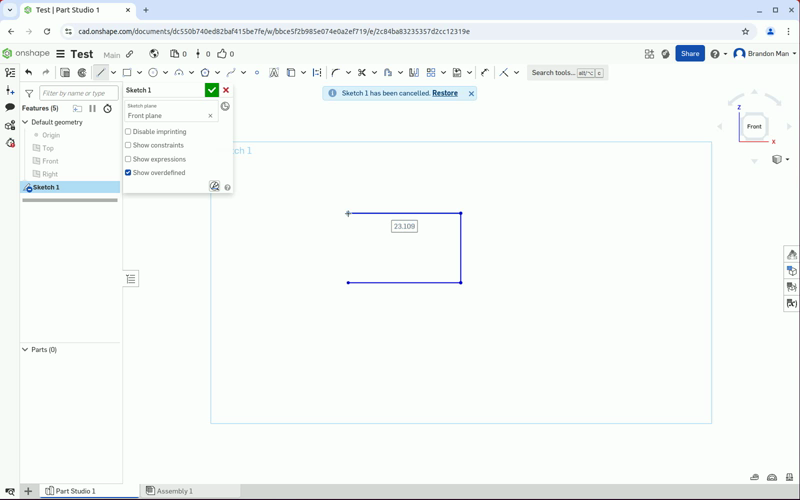
key_down(shift)
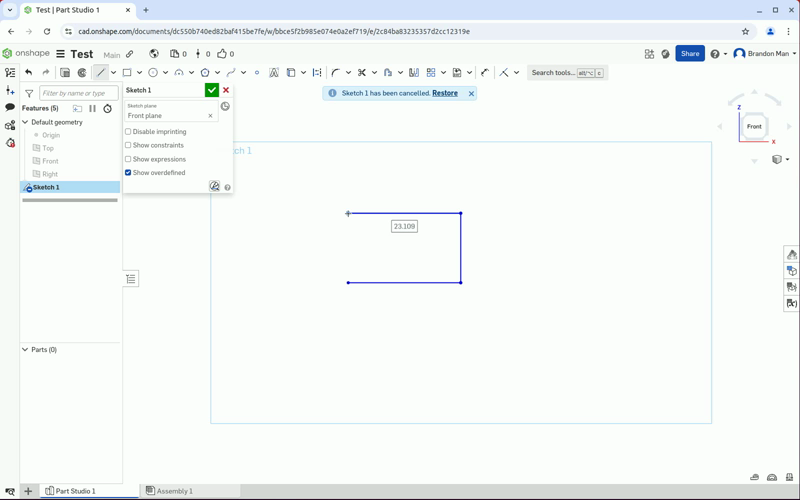
mouse_move(348, 282)
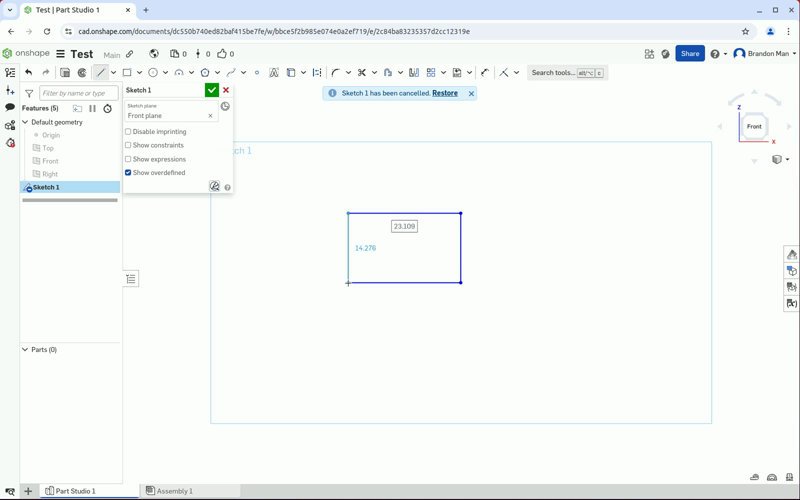
key_up(shift)
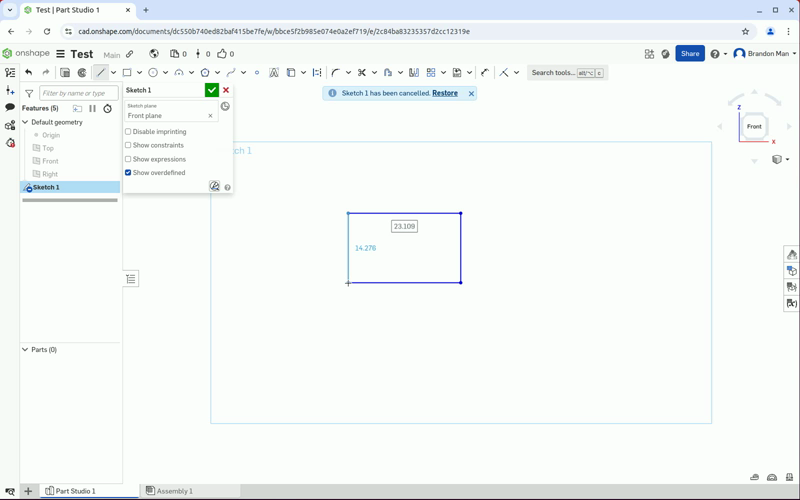
click(348, 282)
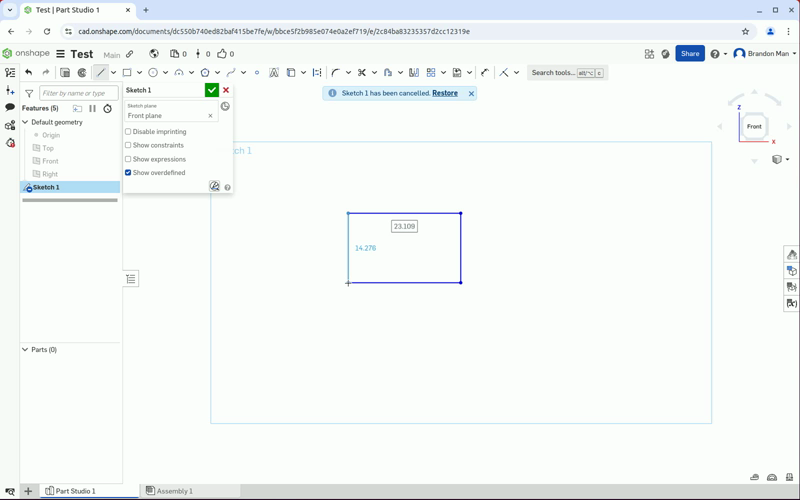
key(esc)
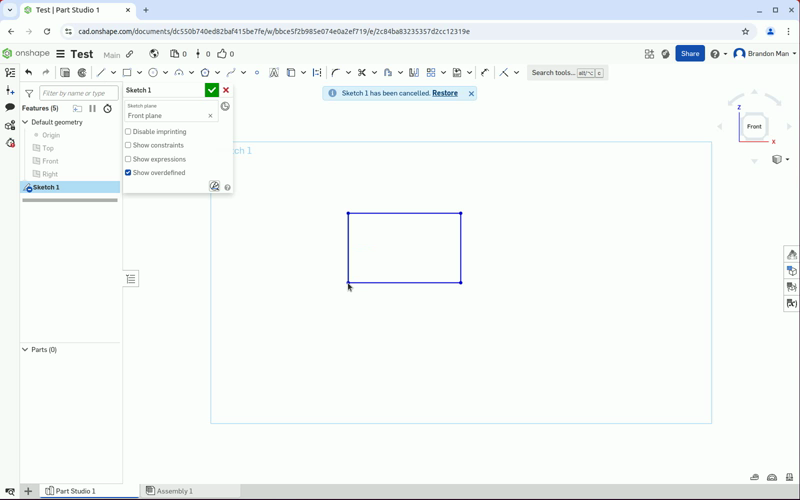
mouse_move(372, 236)
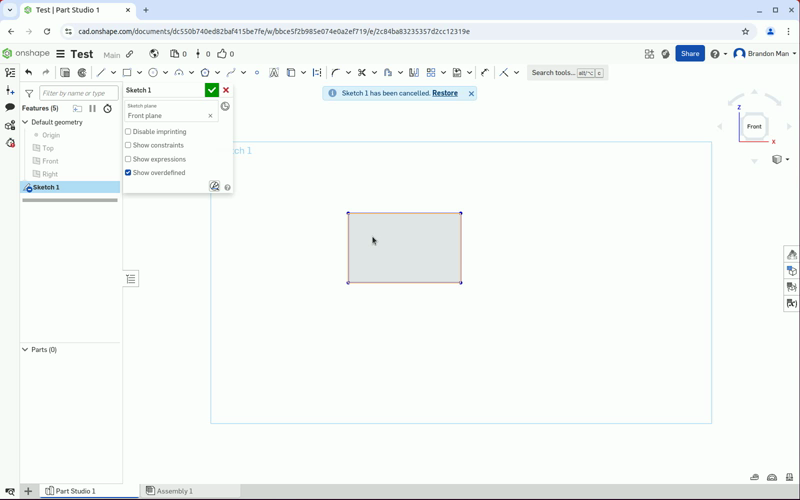
click(372, 236)
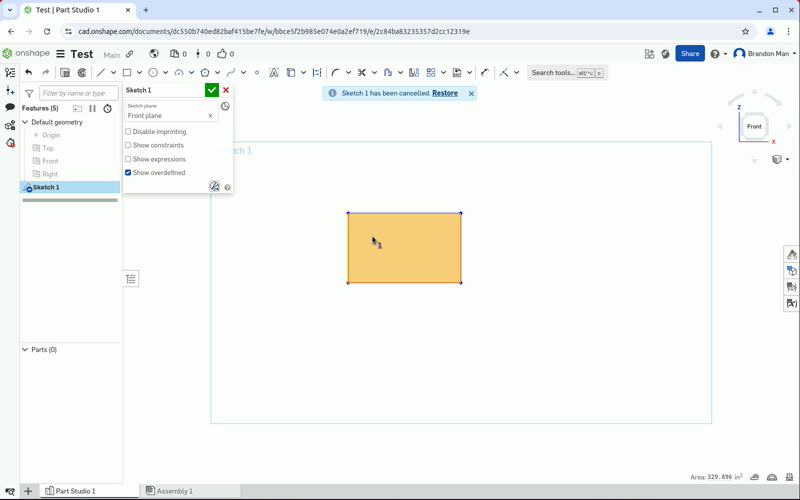
mouse_move(73, 352)
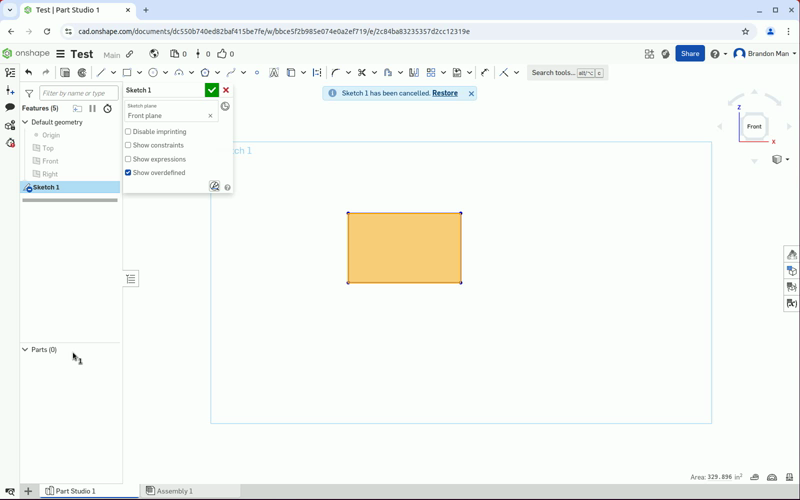
key(shift+y)
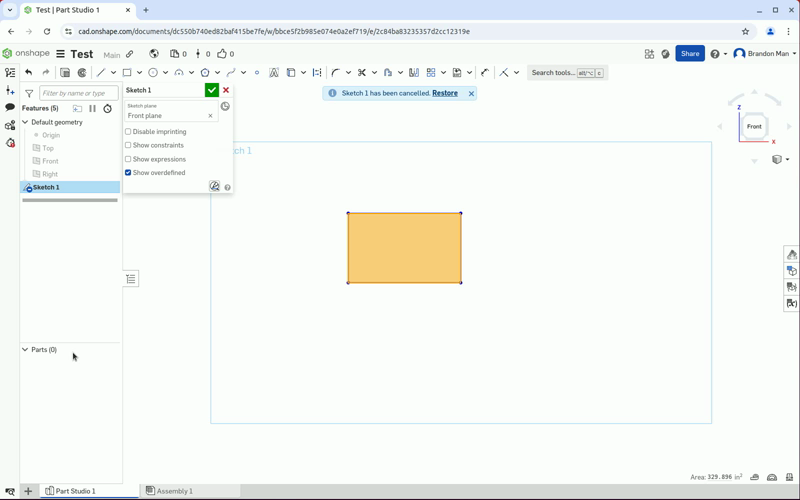
key(shift+e)
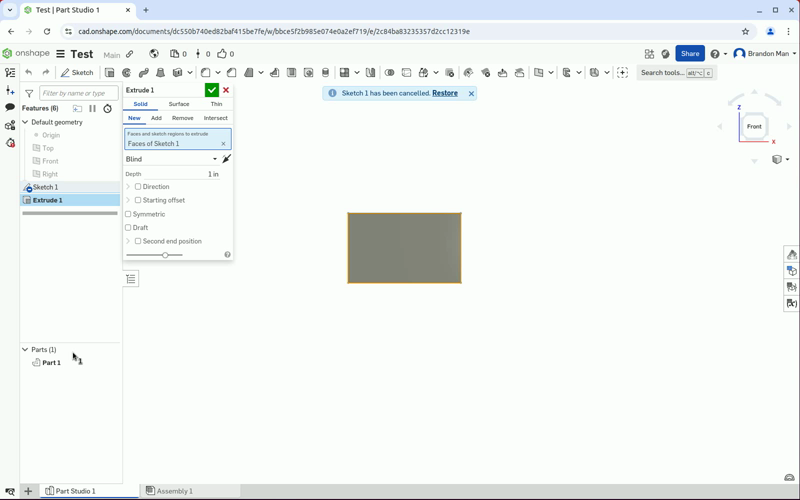
mouse_move(143, 106)
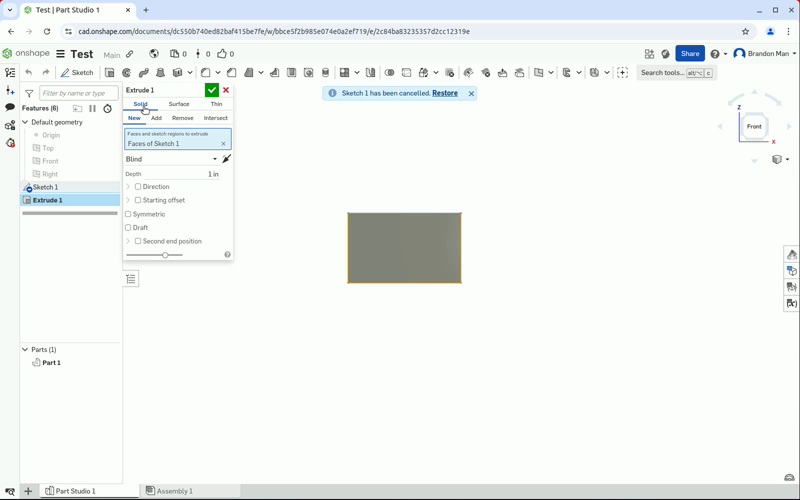
click(143, 106)
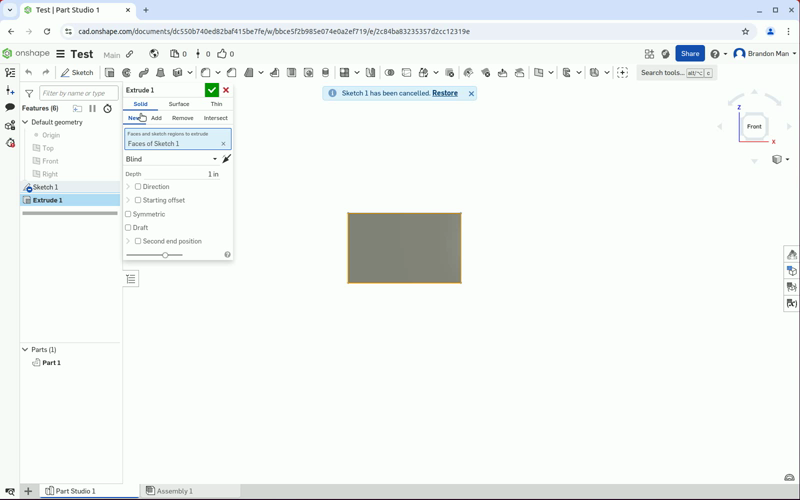
mouse_move(137, 120)
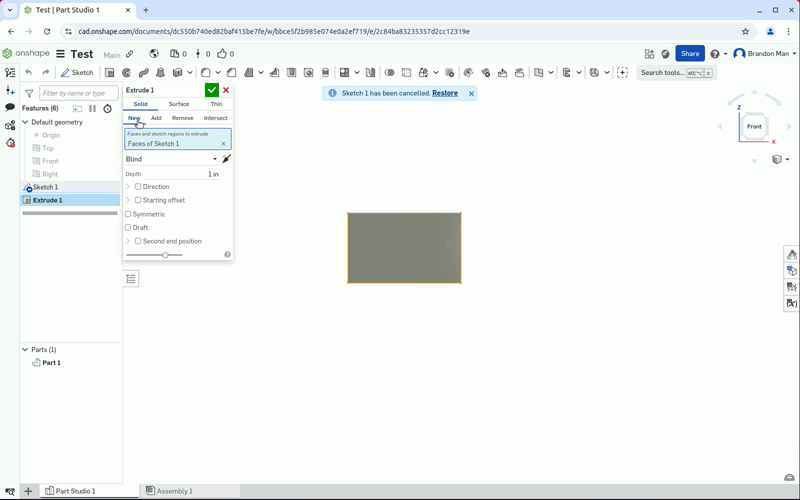
click(137, 120)
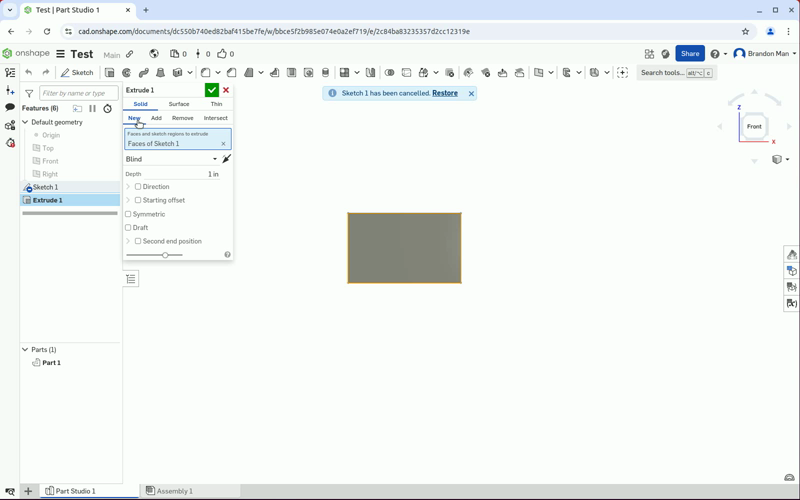
key(tab, 4)
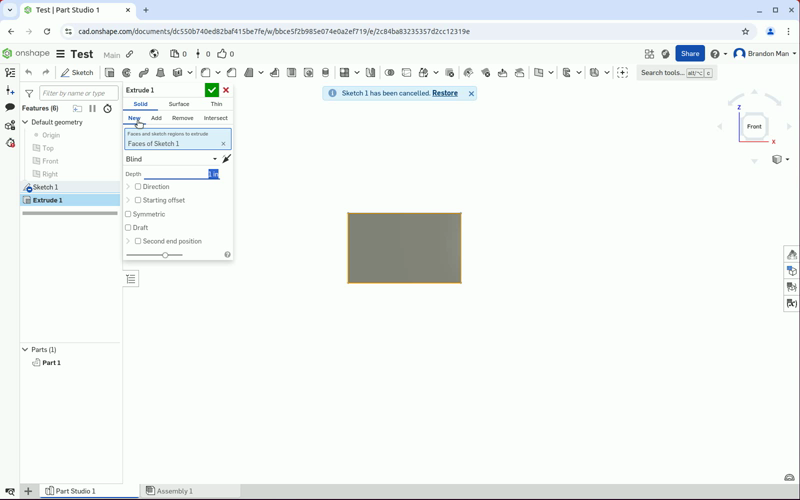
text(14.443)
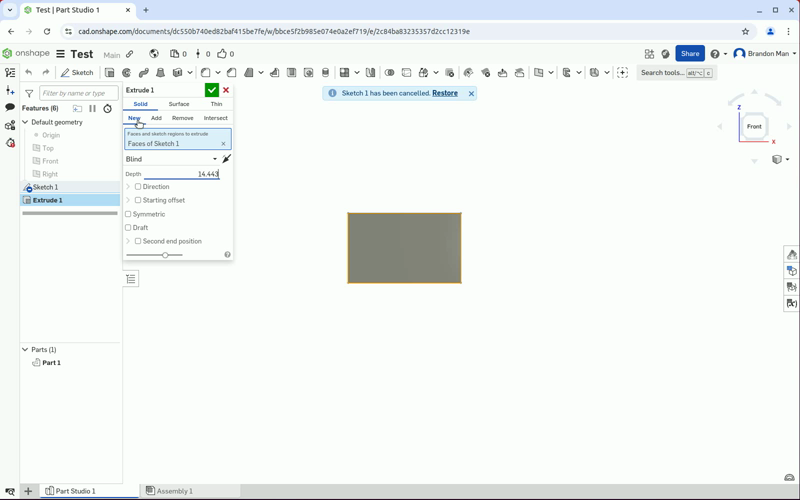
key(enter)
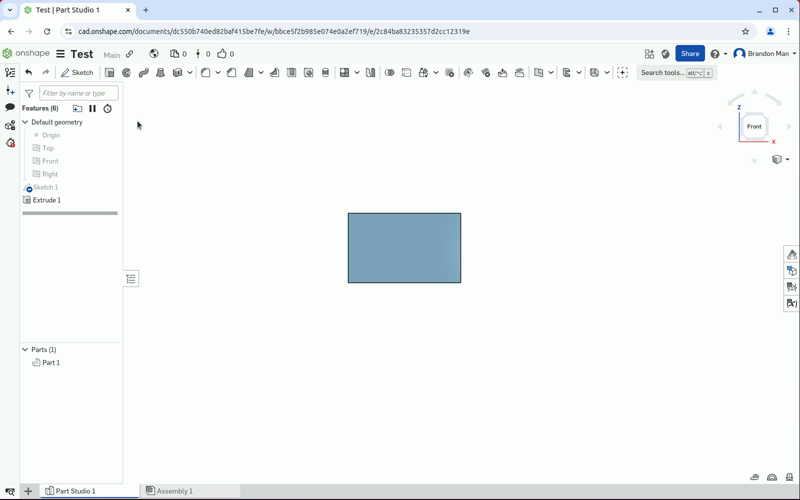
key(shift+h)
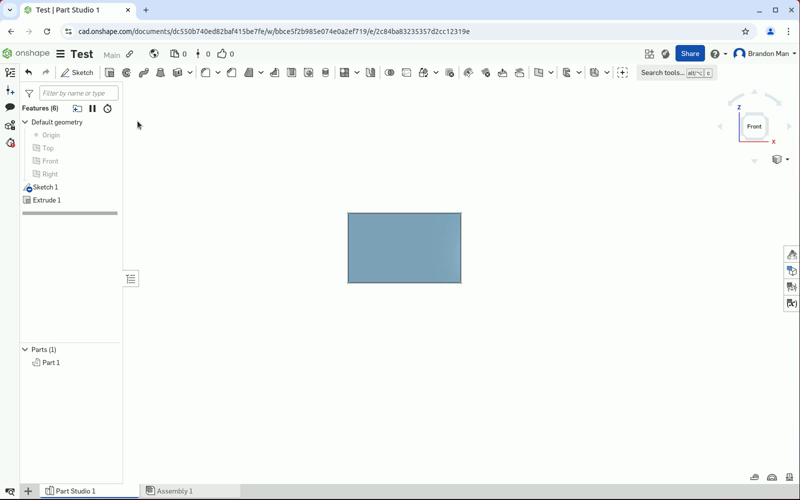
key(shift+h)
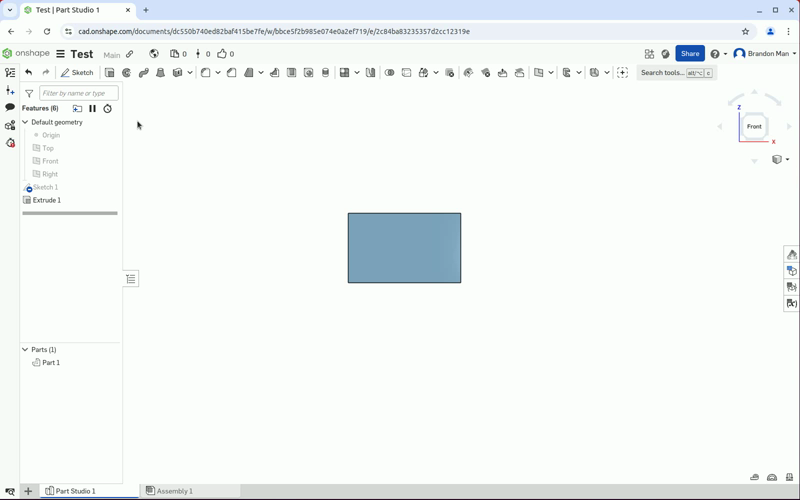
mouse_move(73, 189)
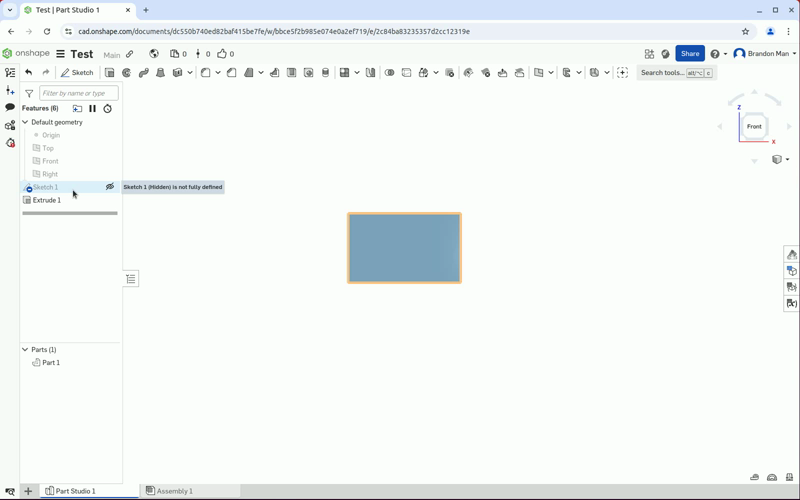
click(73, 189)
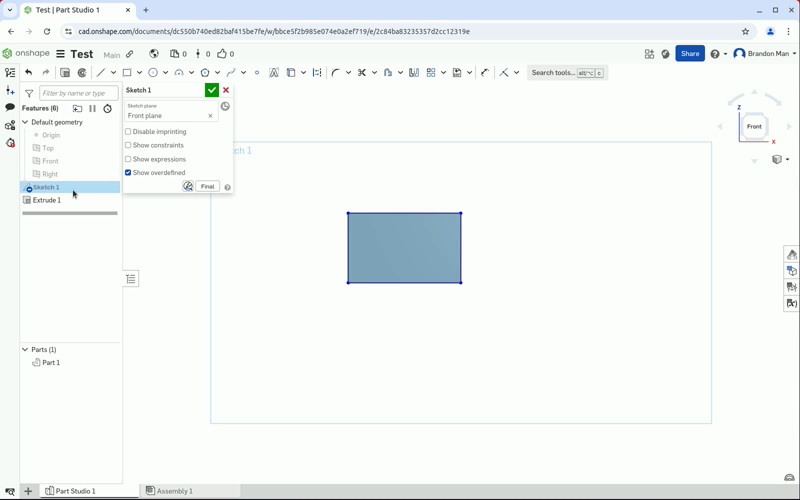
mouse_move(229, 92)
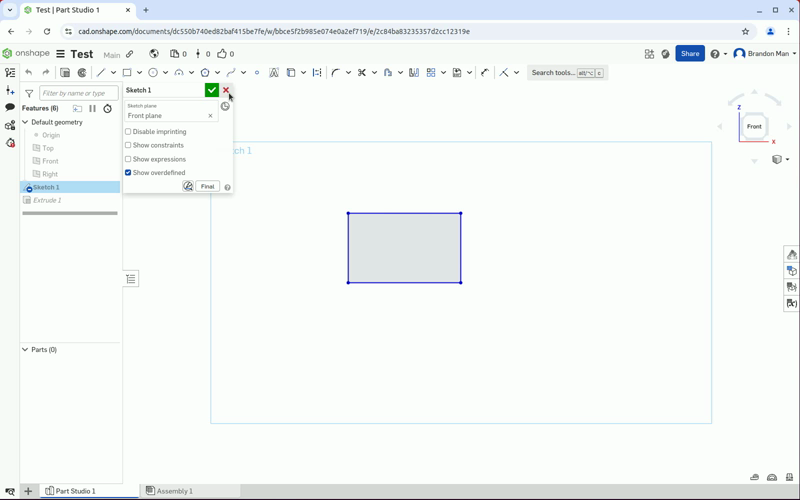
click(229, 92)
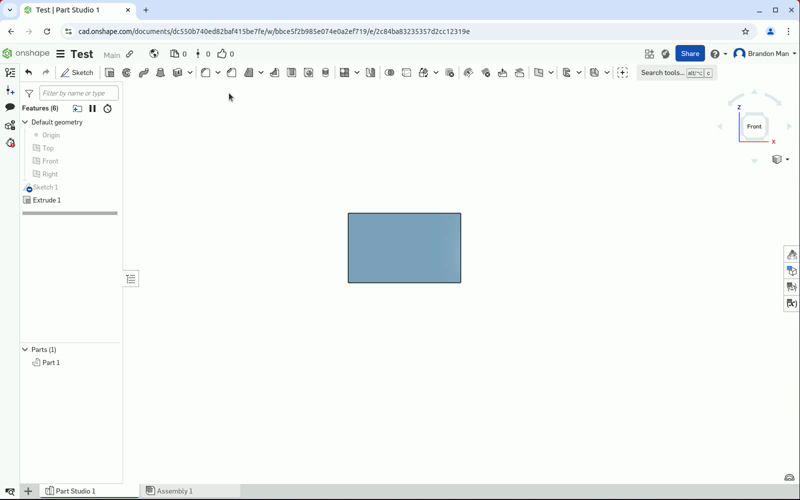
mouse_move(541, 75)
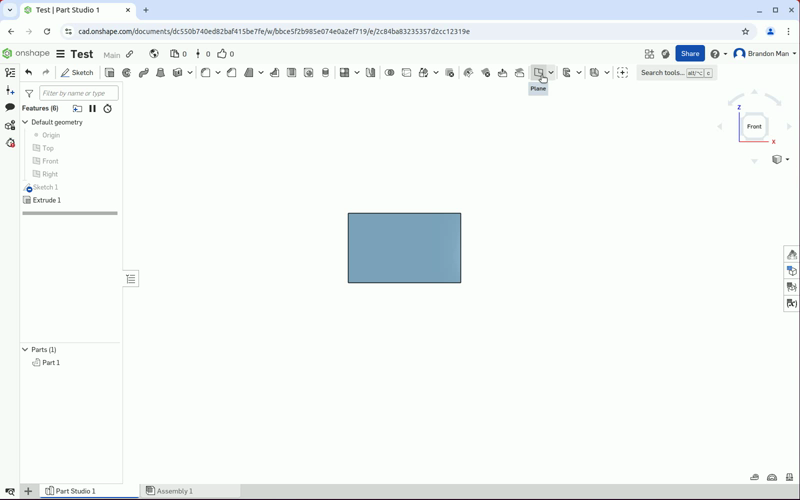
click(541, 75)
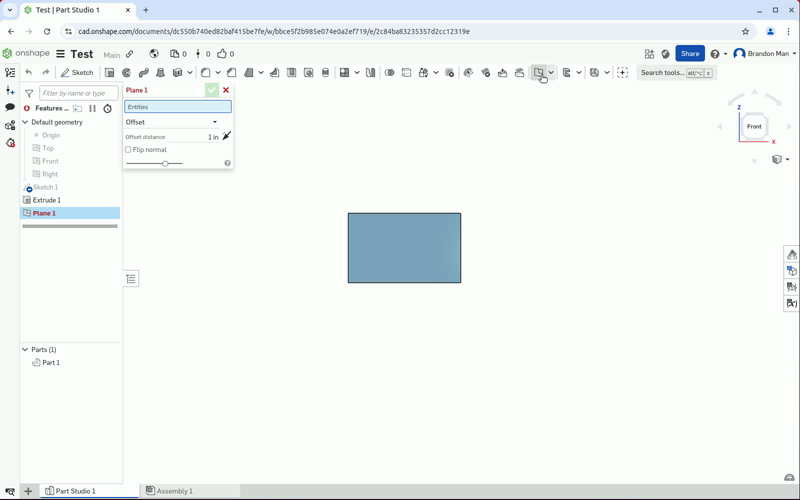
mouse_move(73, 163)
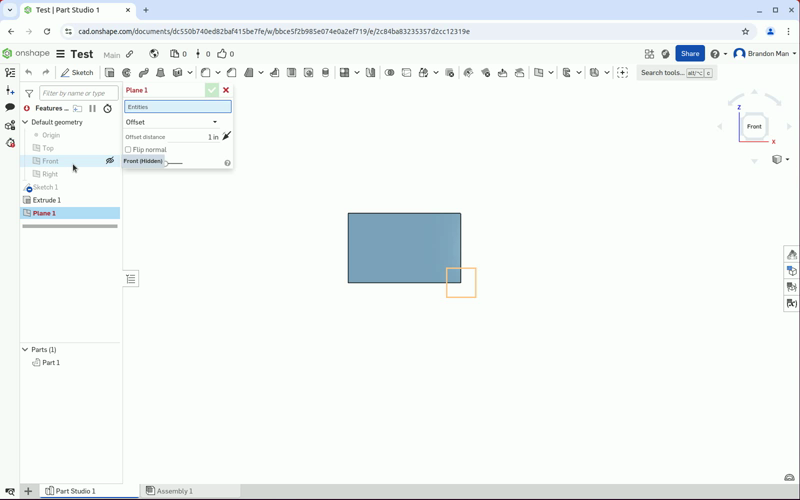
click(73, 163)
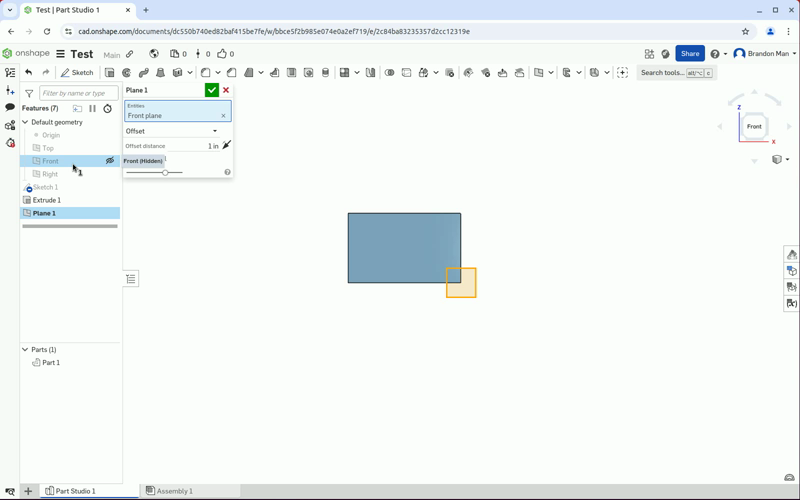
key(tab, 2)
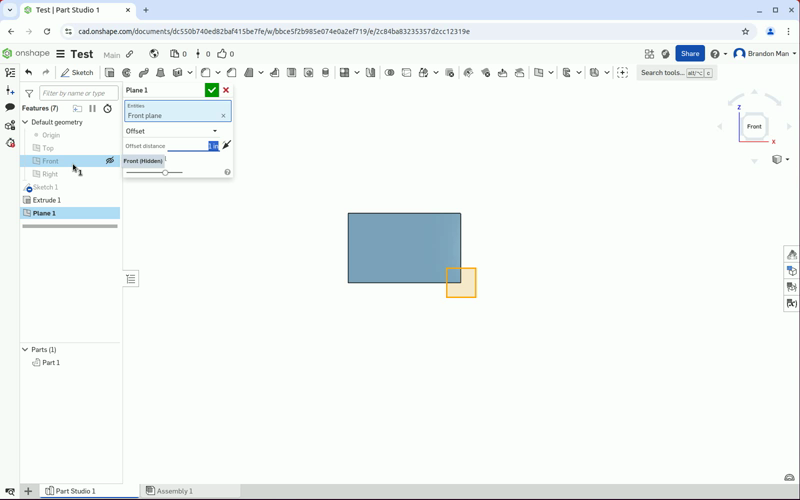
text(14.45)
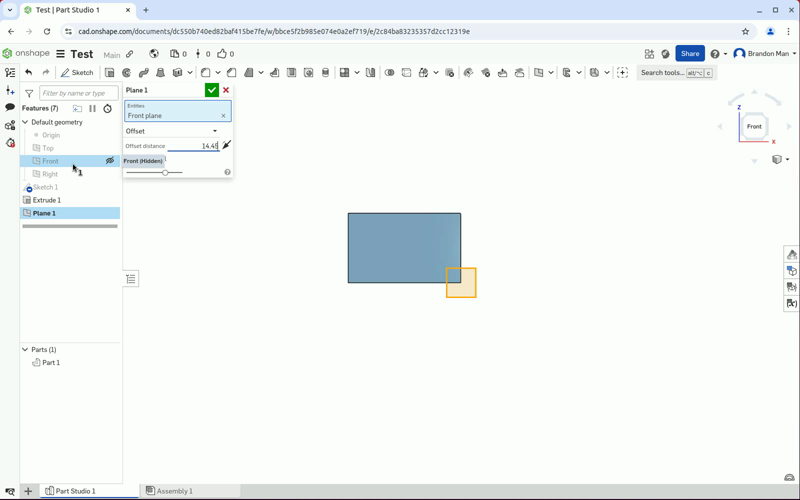
key(enter, 2)
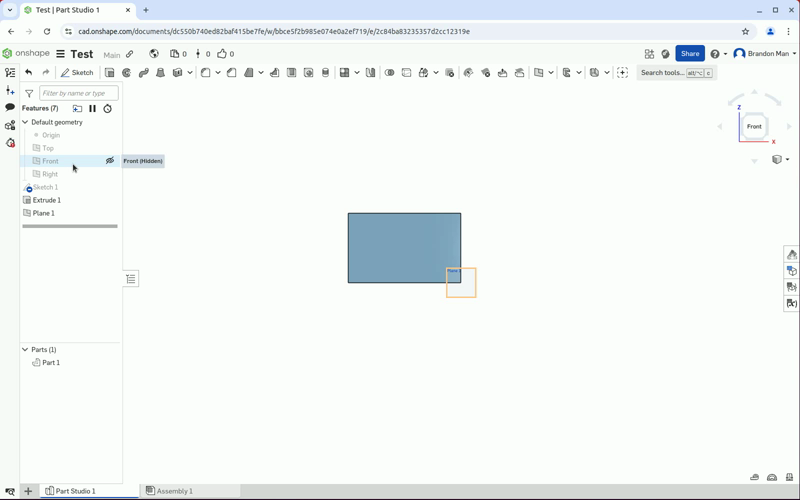
key(shift+s)
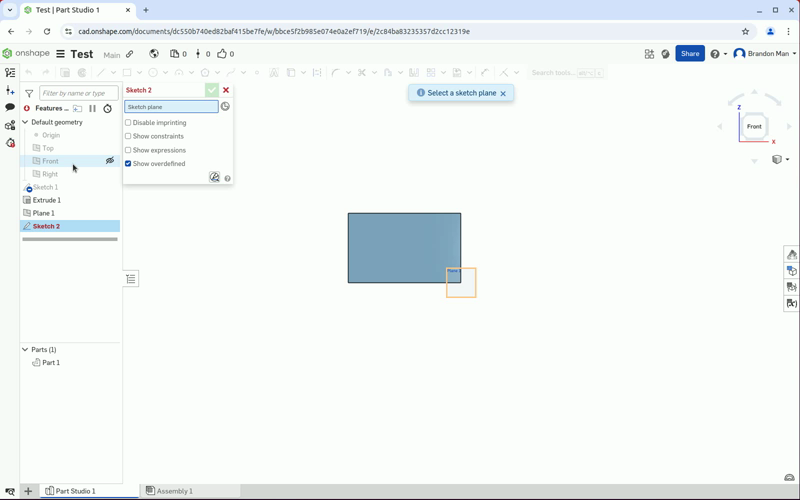
mouse_move(73, 215)
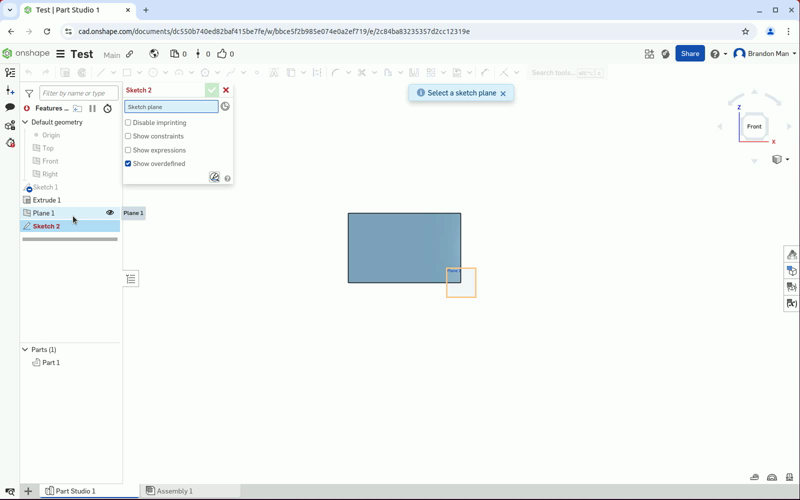
click(73, 215)
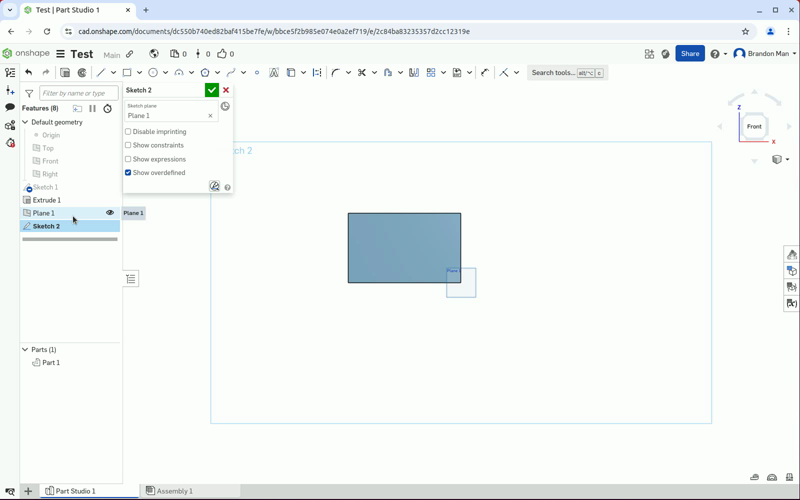
mouse_move(73, 352)
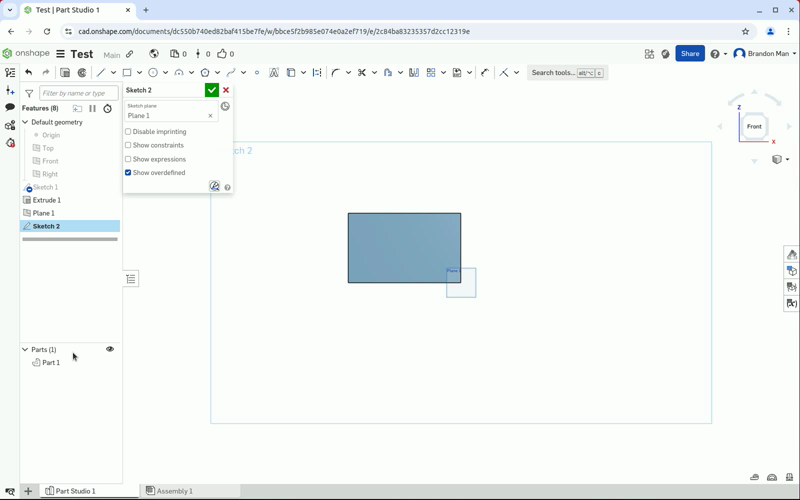
key(y)
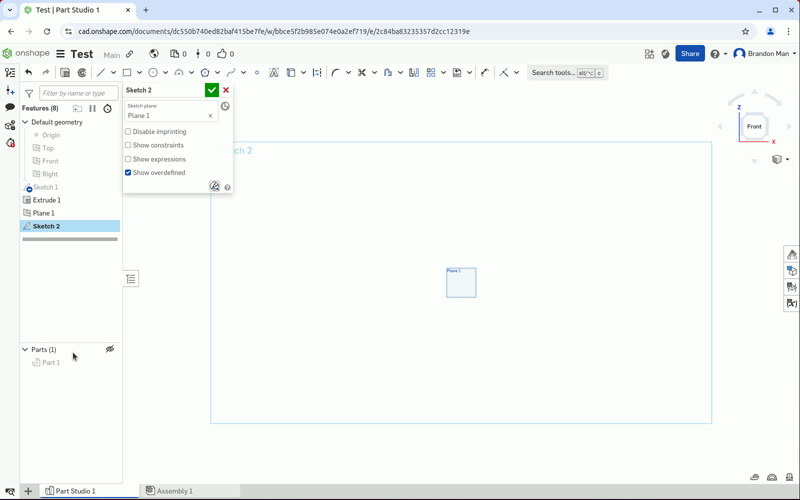
key(l)
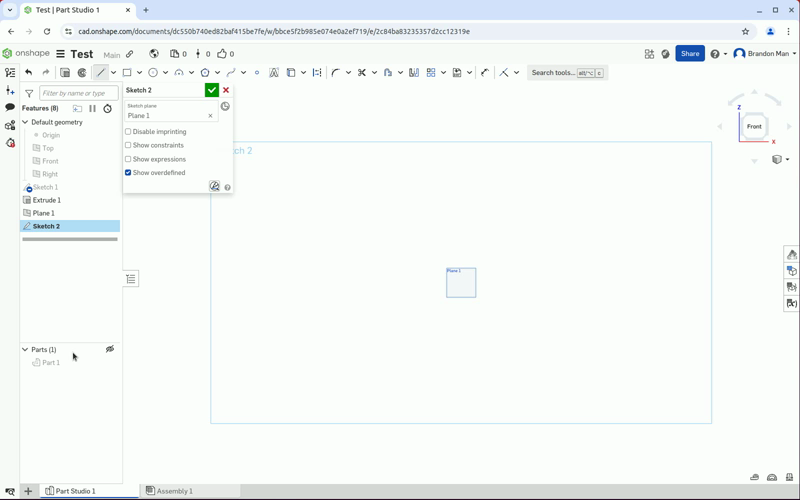
key_down(shift)
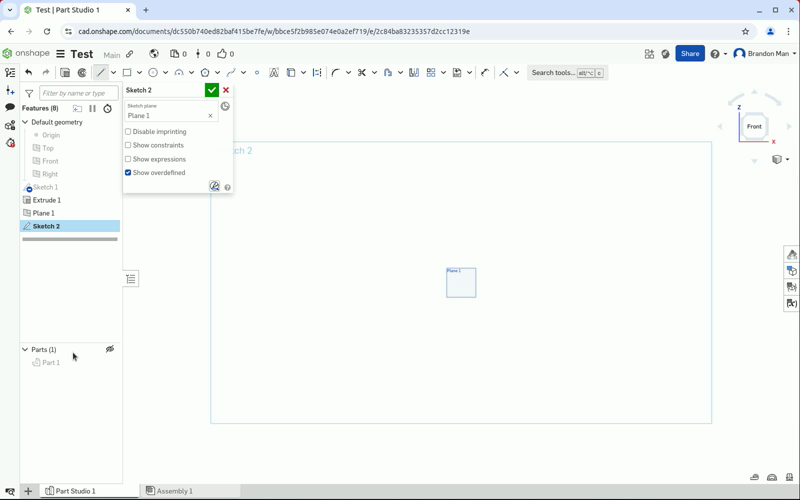
mouse_move(418, 254)
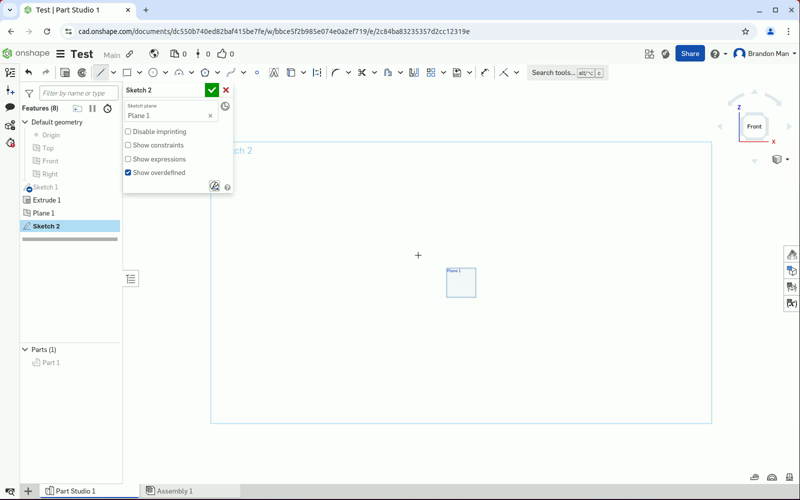
click(418, 254)
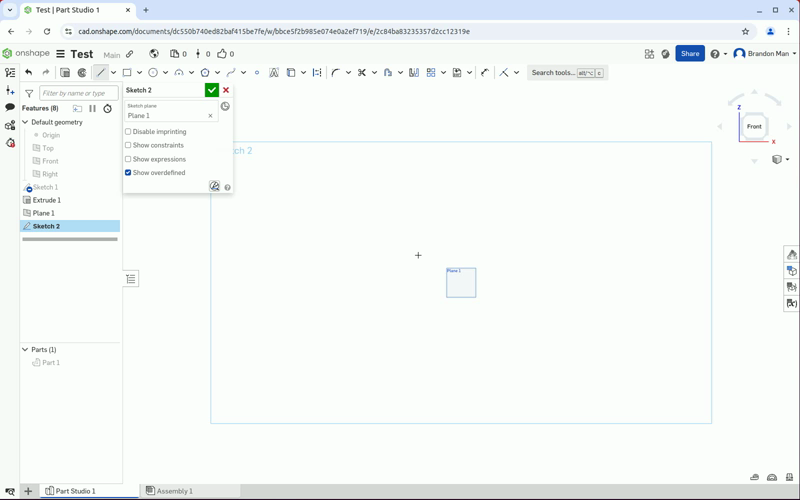
key_up(shift)
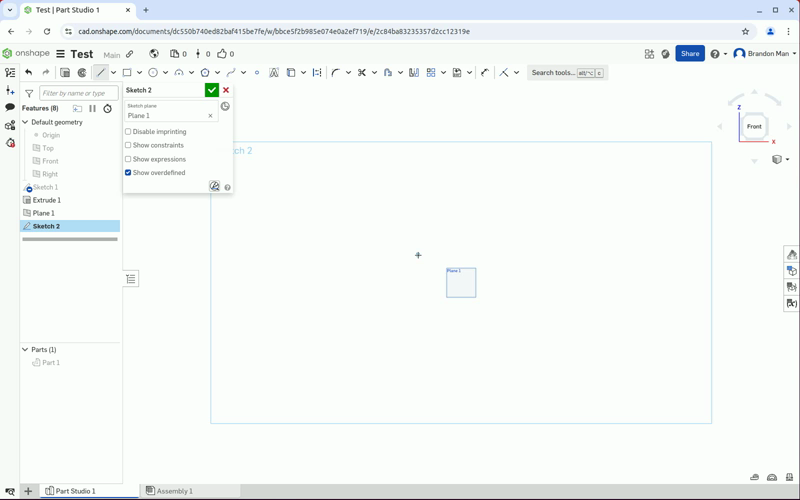
key_down(shift)
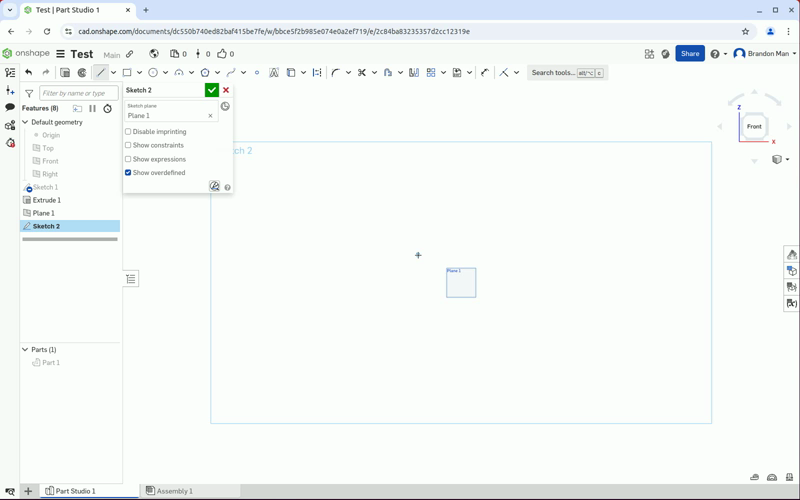
mouse_move(448, 254)
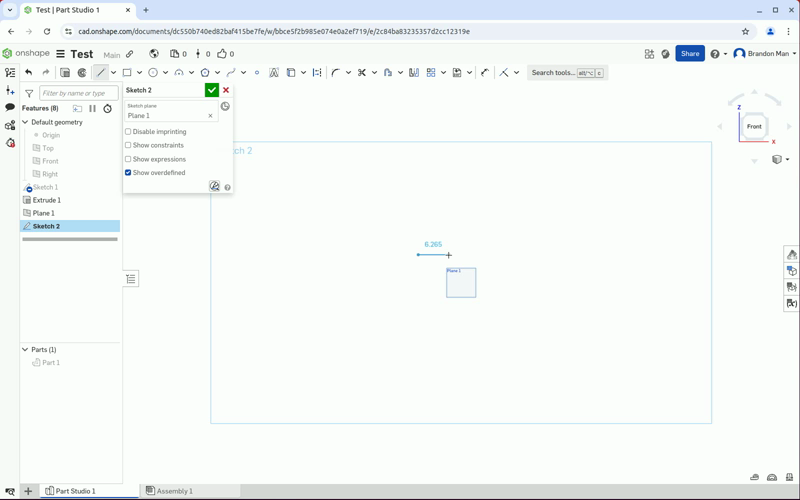
mouse_move(461, 254)
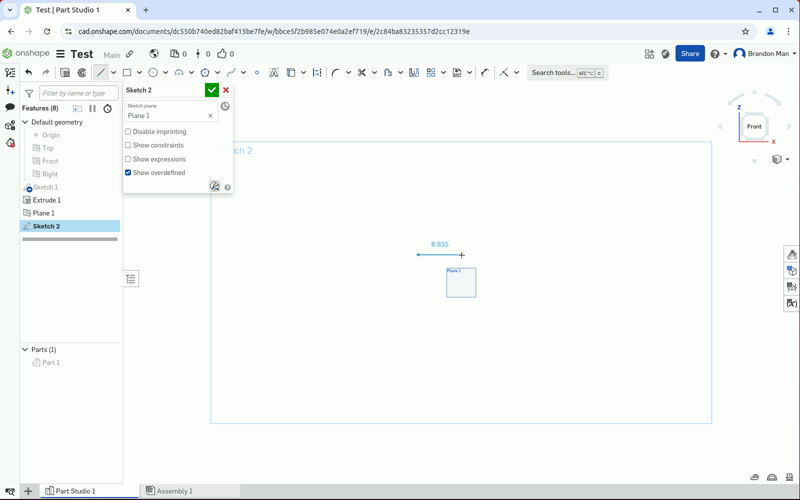
click(461, 254)
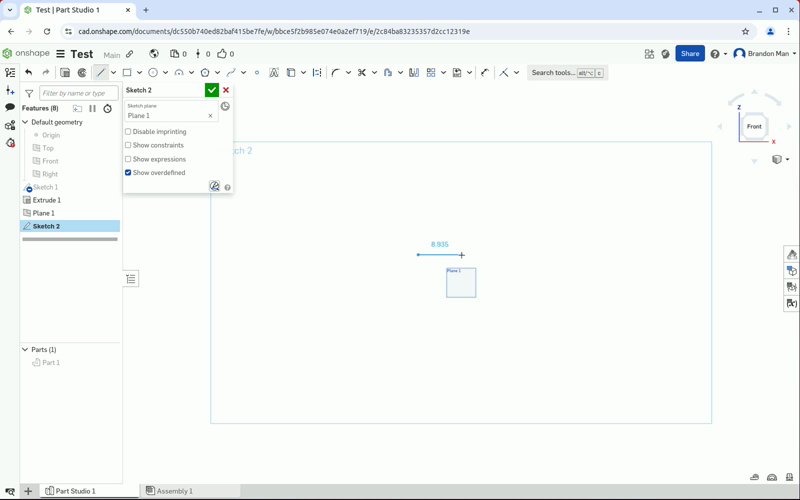
key_up(shift)
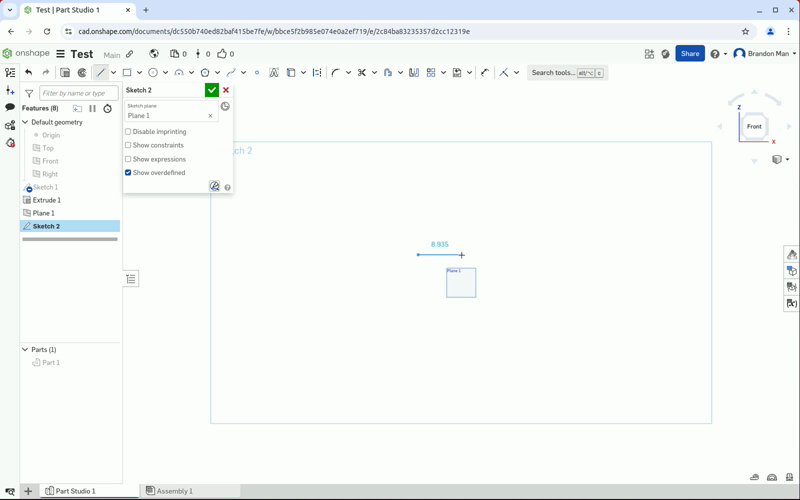
key_down(shift)
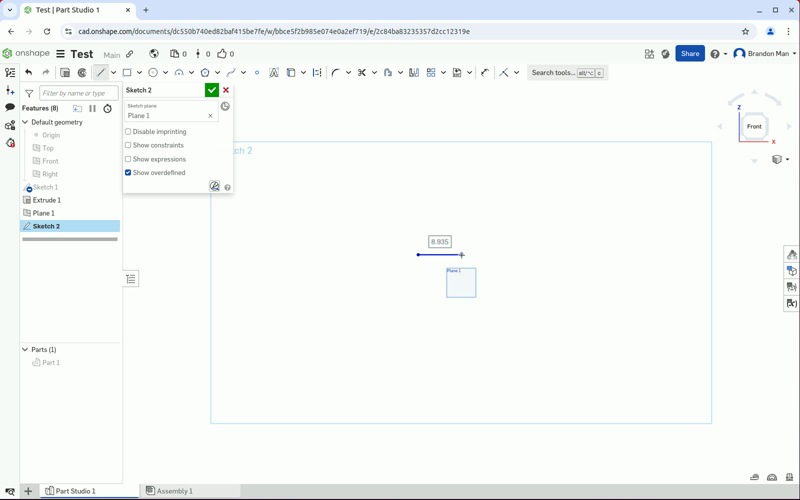
mouse_move(491, 254)
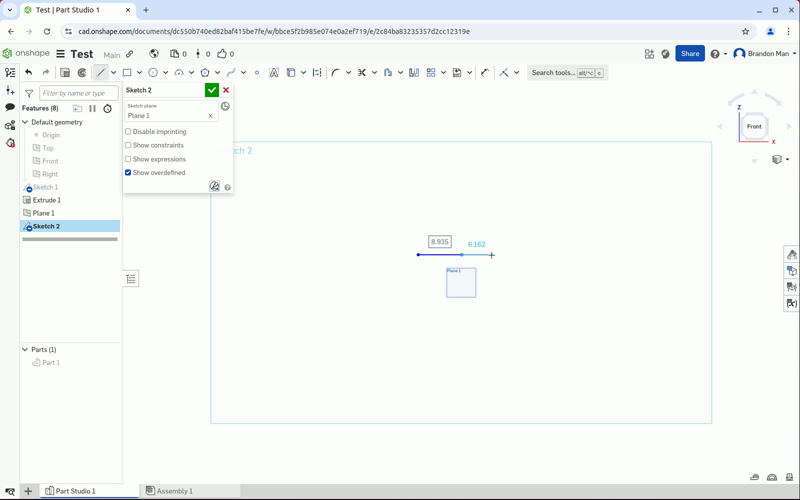
mouse_move(461, 211)
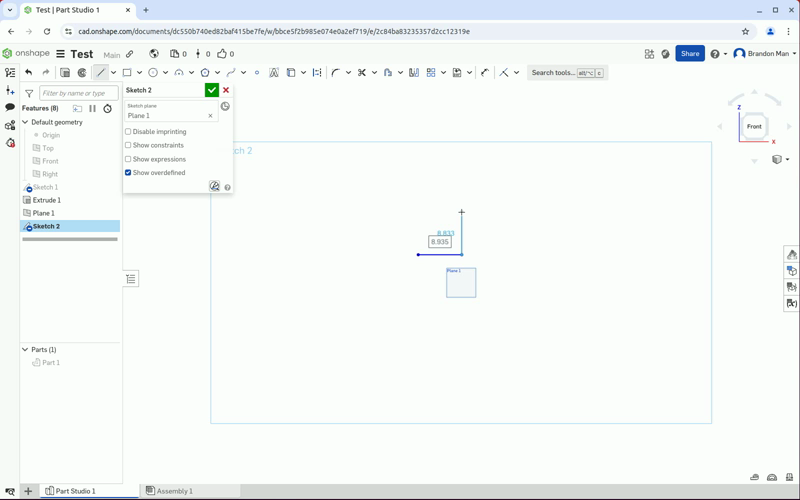
click(461, 211)
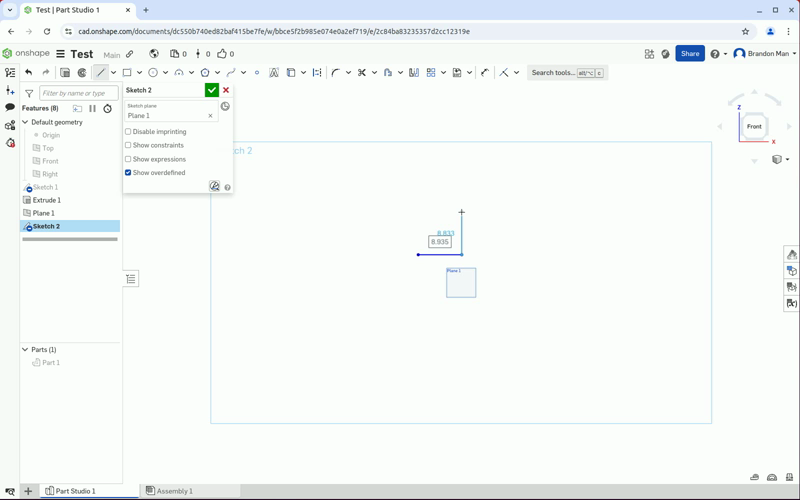
key_up(shift)
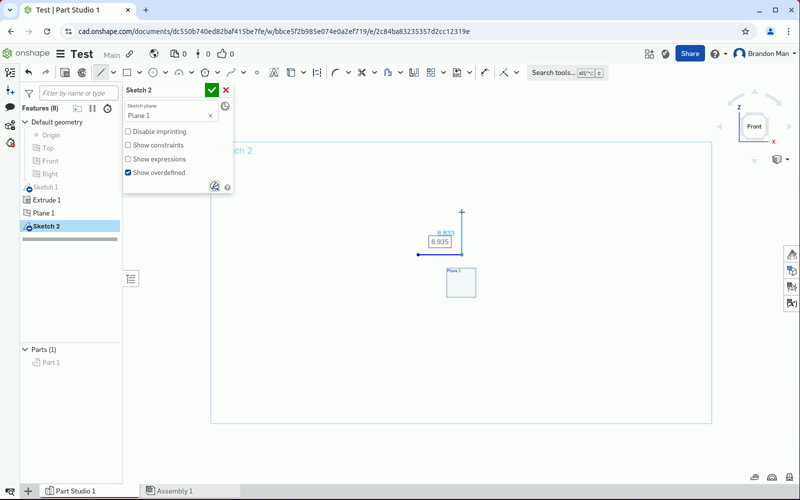
key_down(shift)
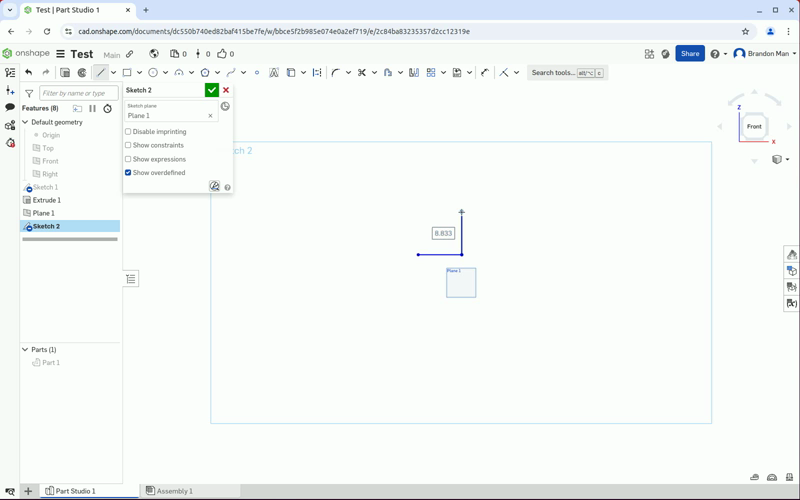
mouse_move(491, 211)
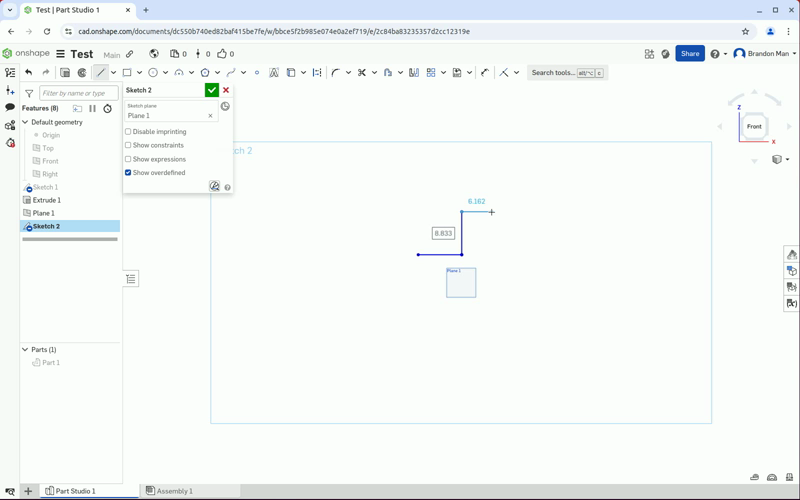
mouse_move(418, 211)
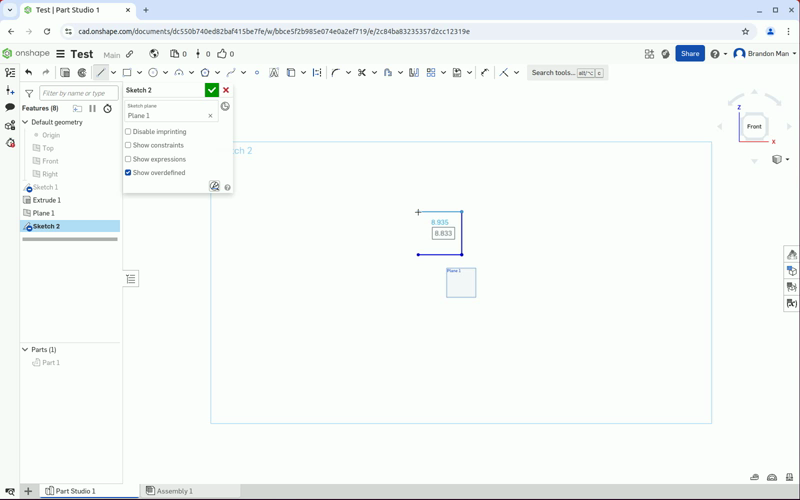
click(418, 211)
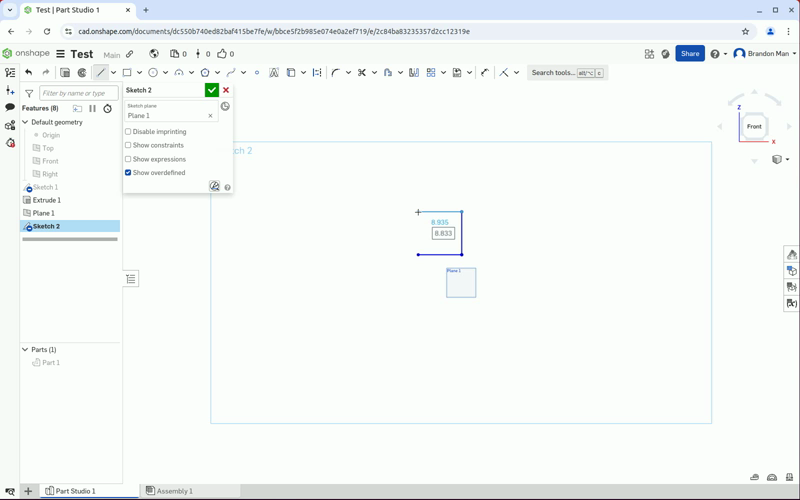
key_up(shift)
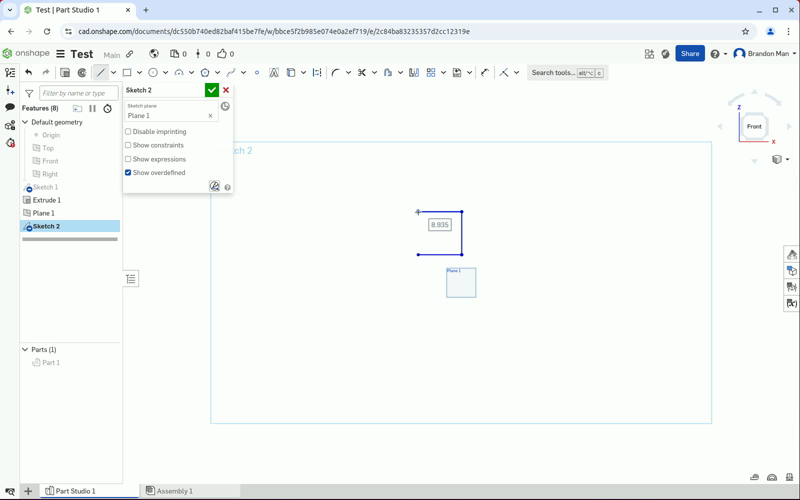
mouse_move(448, 211)
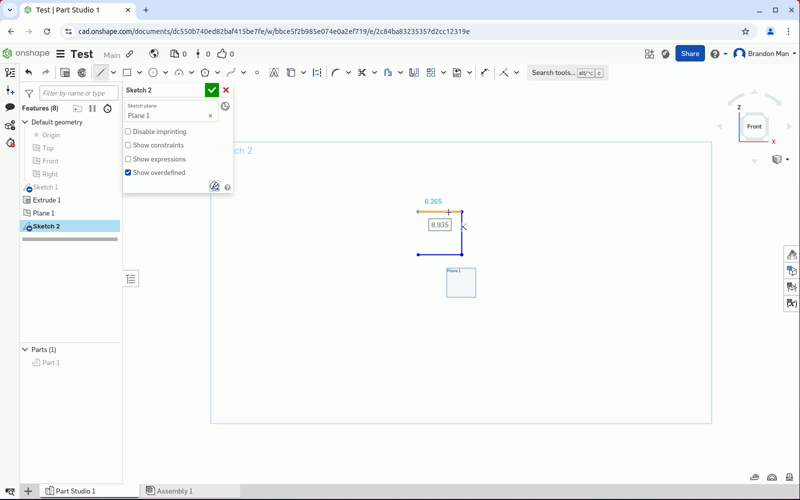
key_down(shift)
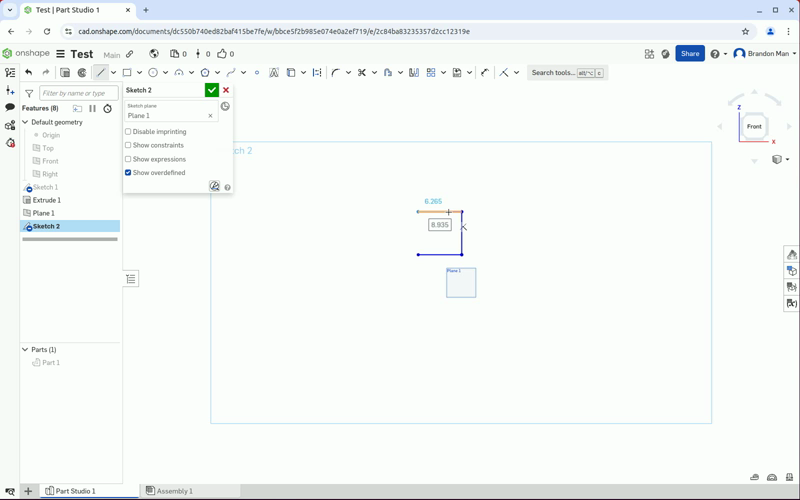
mouse_move(418, 254)
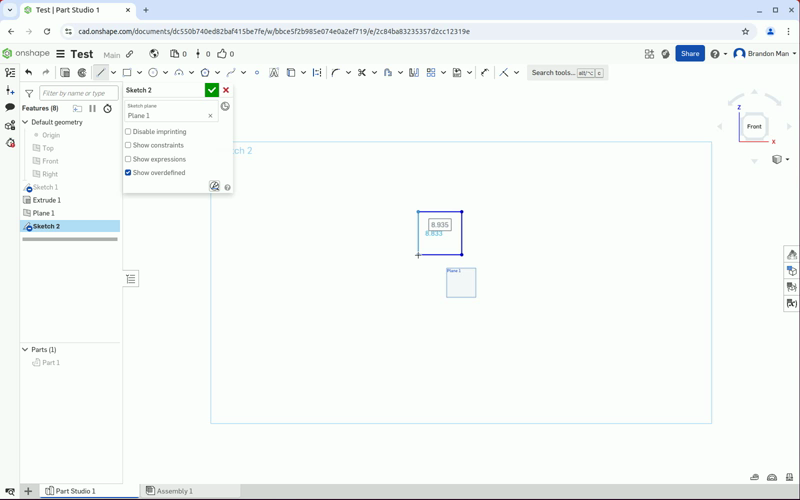
key_up(shift)
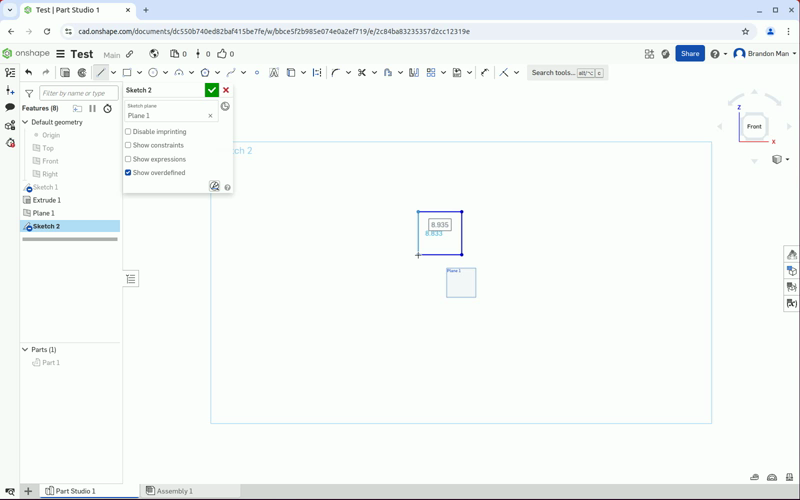
click(418, 254)
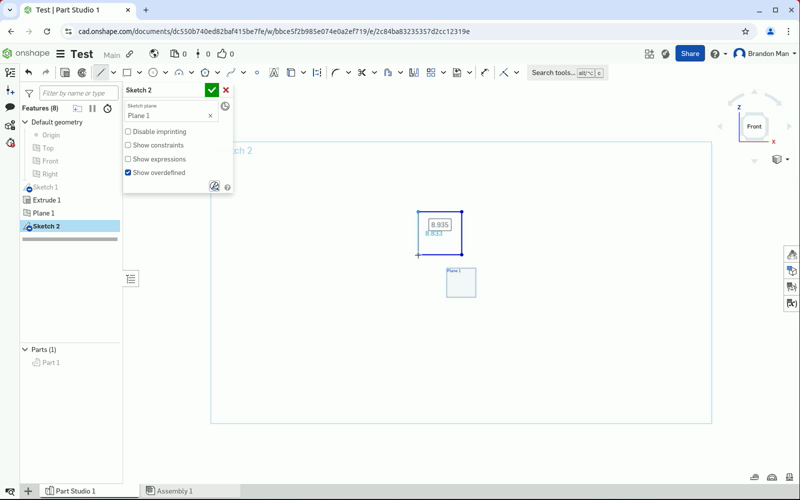
key(esc)
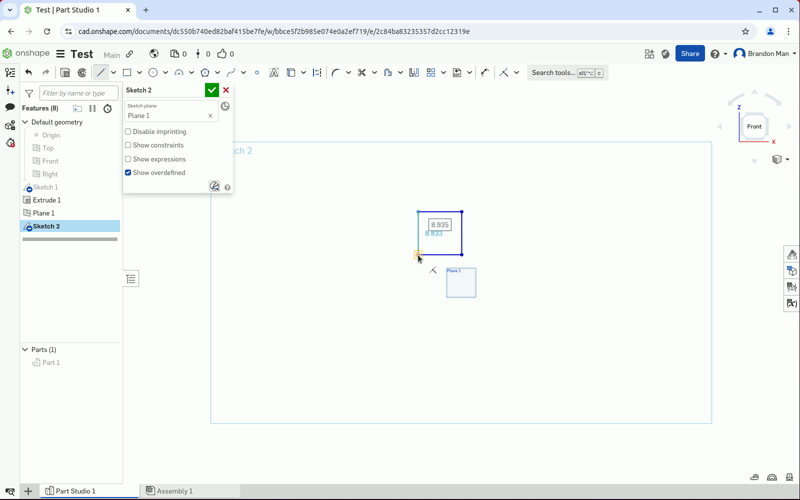
mouse_move(437, 224)
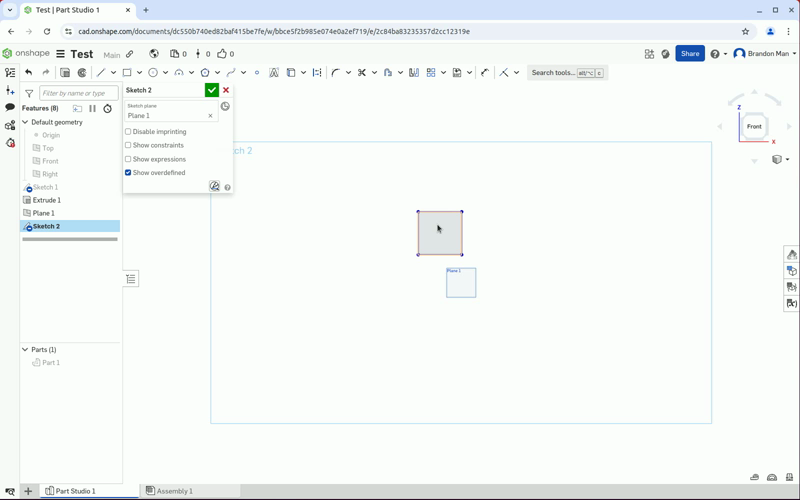
click(437, 224)
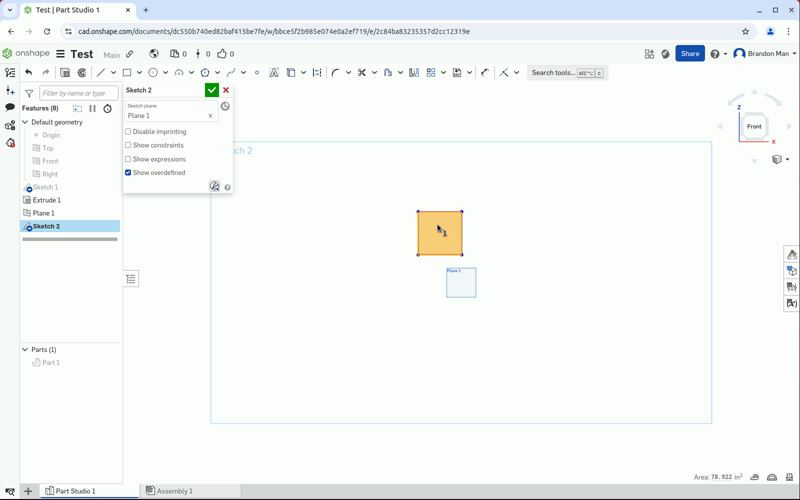
mouse_move(73, 352)
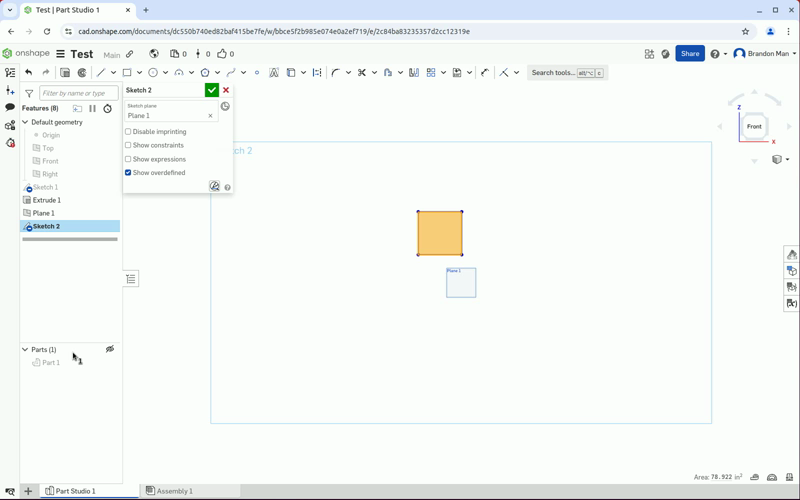
key(shift+y)
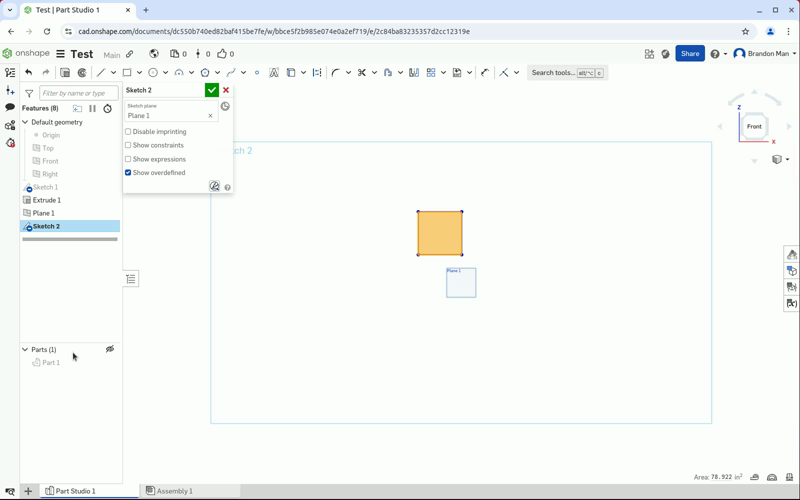
key(shift+e)
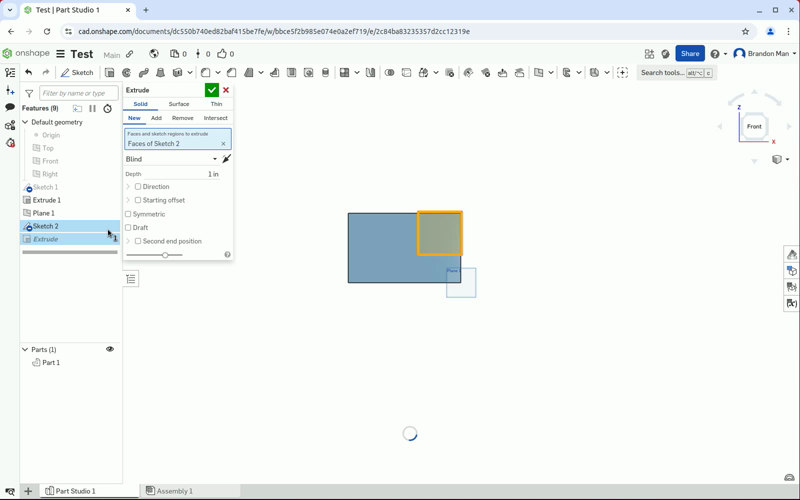
mouse_move(143, 106)
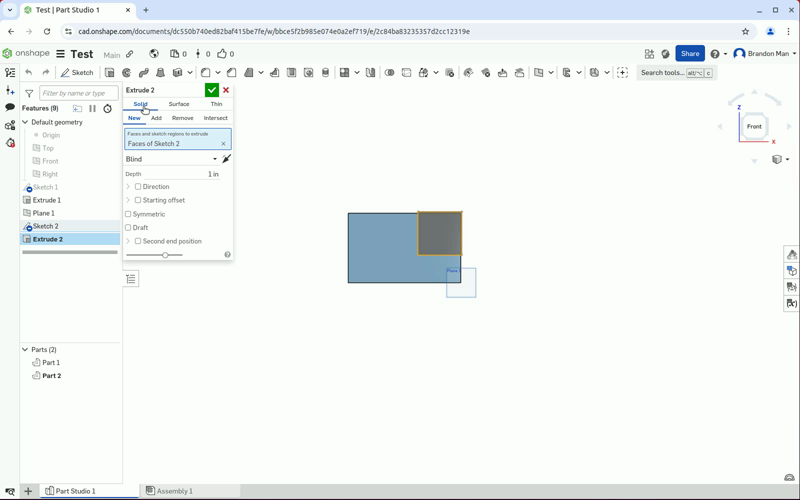
click(143, 106)
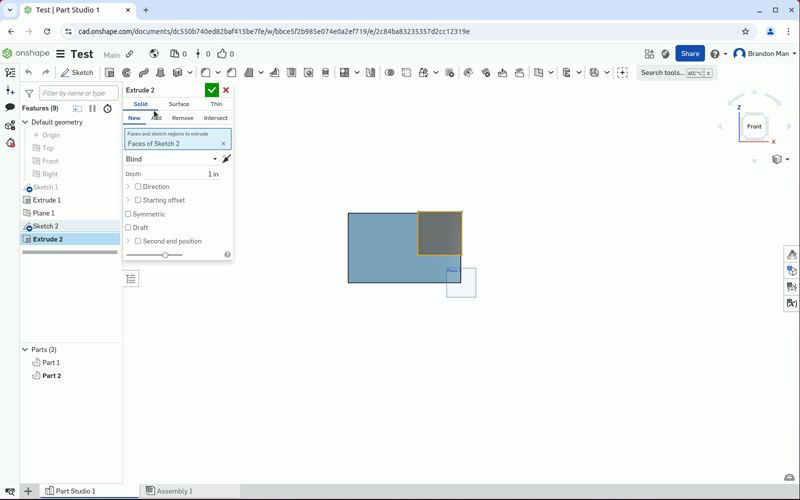
mouse_move(186, 120)
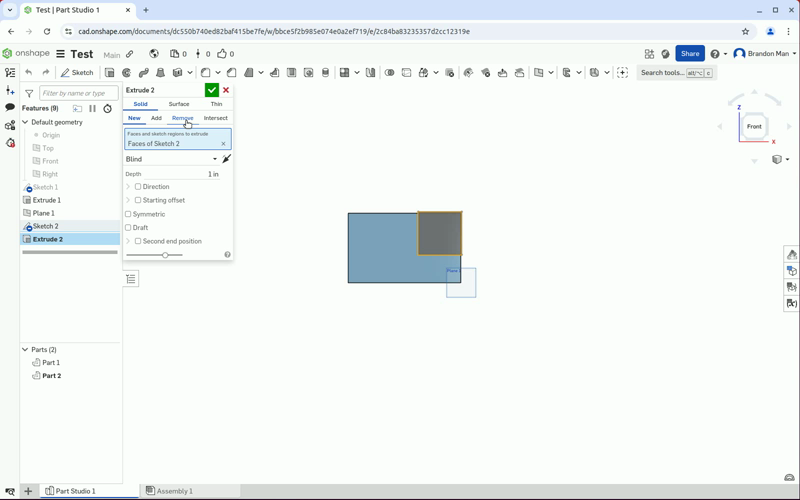
click(186, 120)
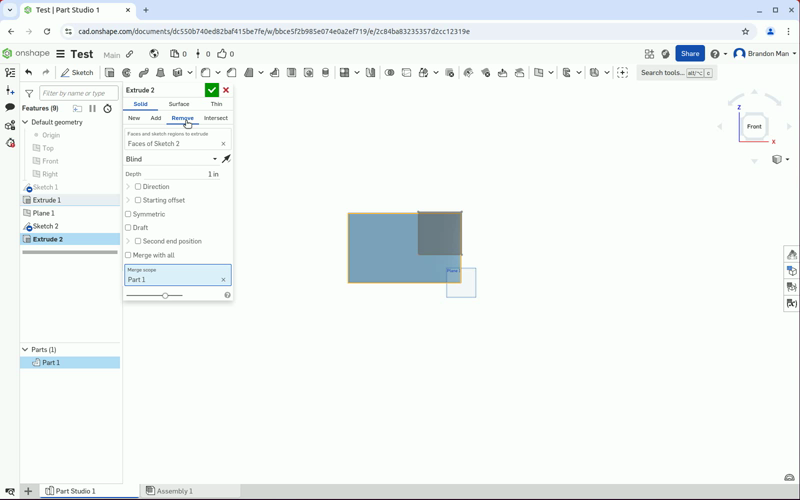
key(tab, 4)
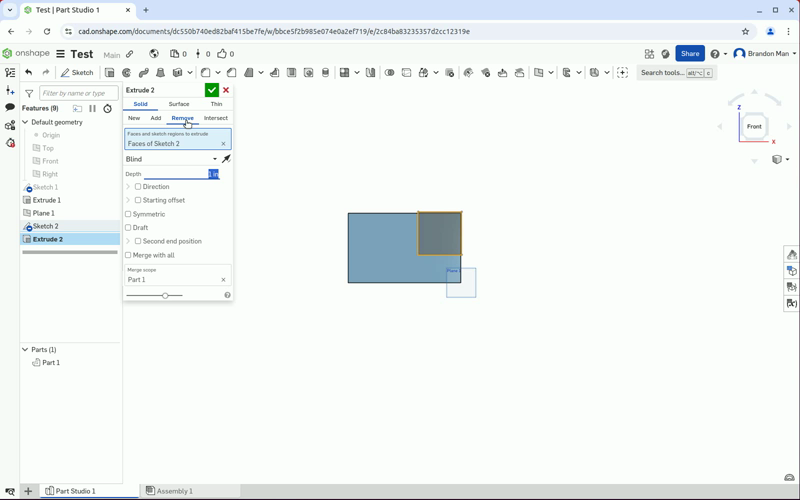
text(8.666)
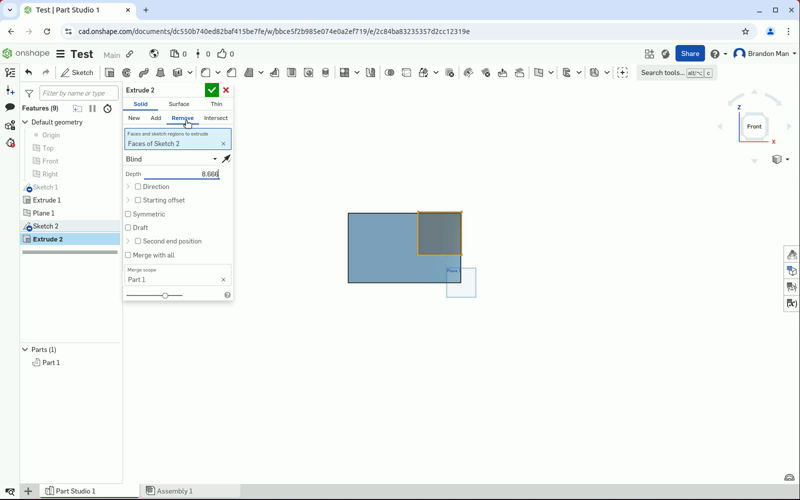
key(tab, 6)
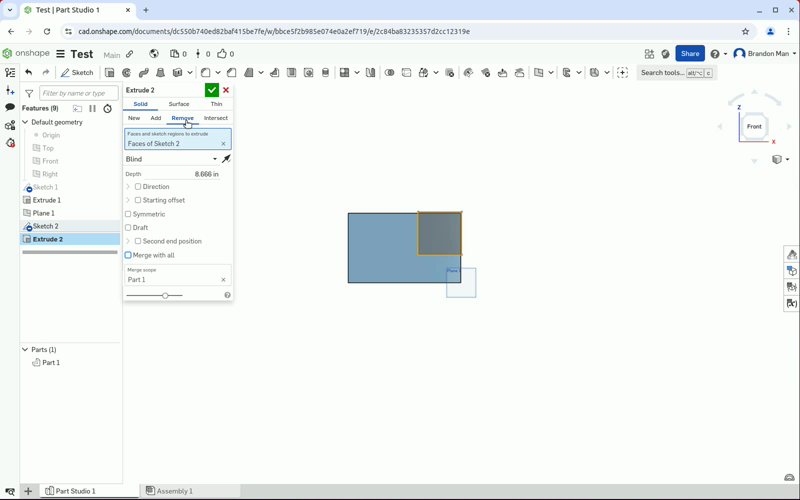
key(space)
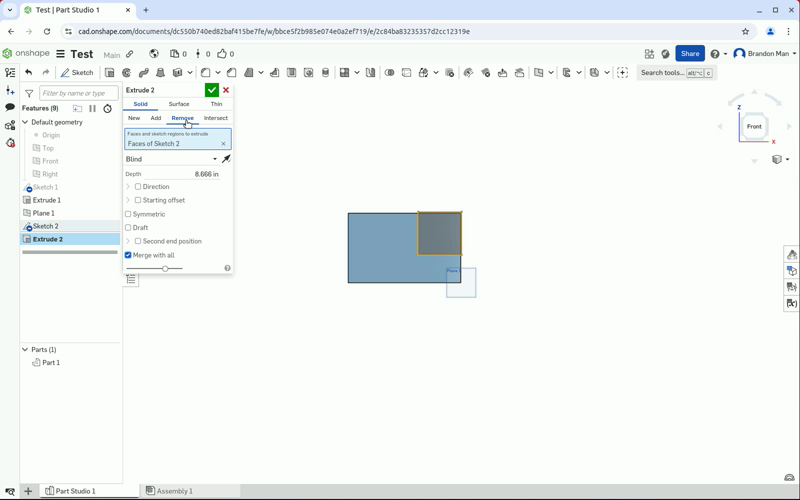
key(enter)
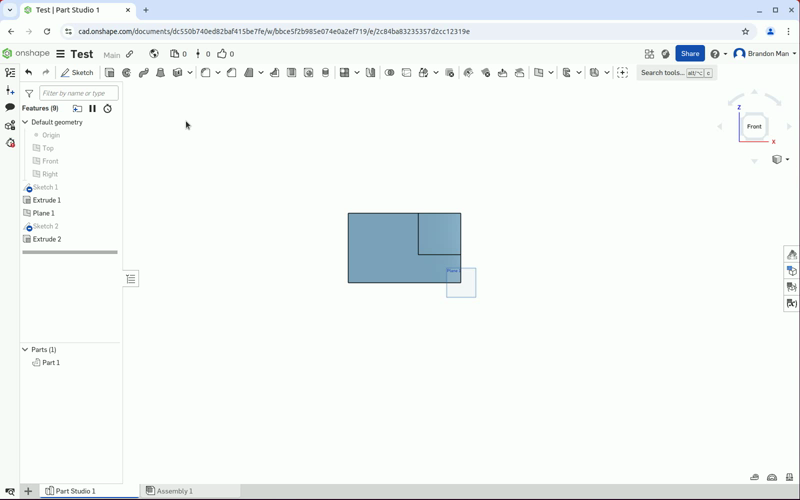
key(shift+h)
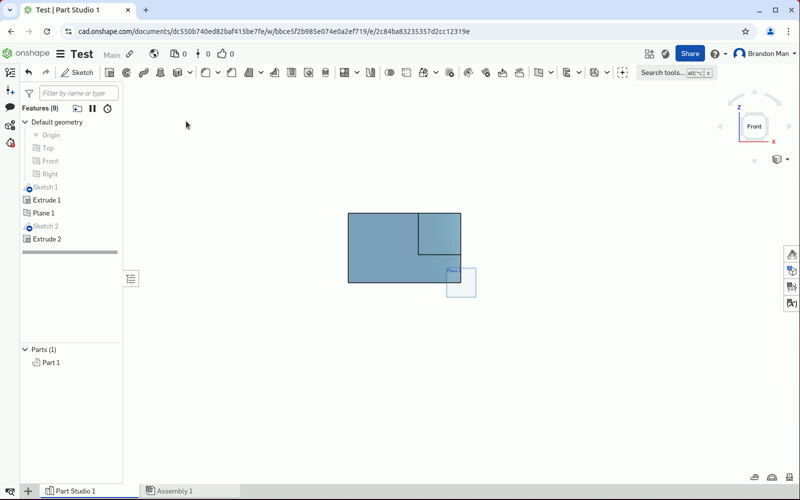
key(shift+h)
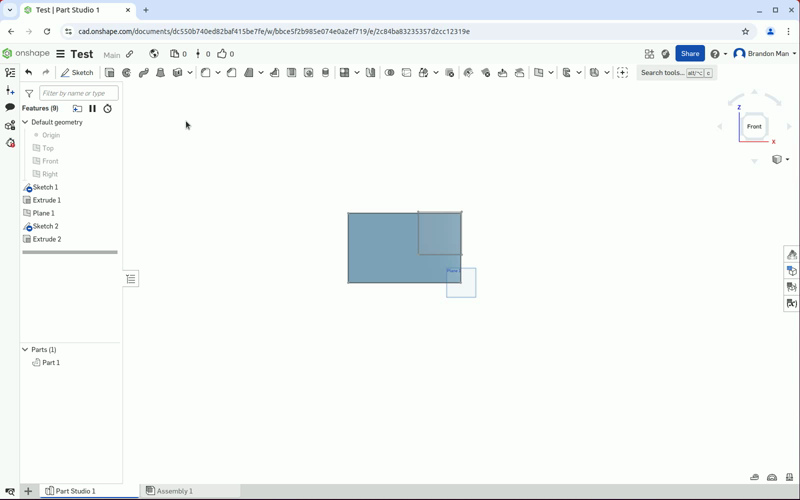
key(shift+7)
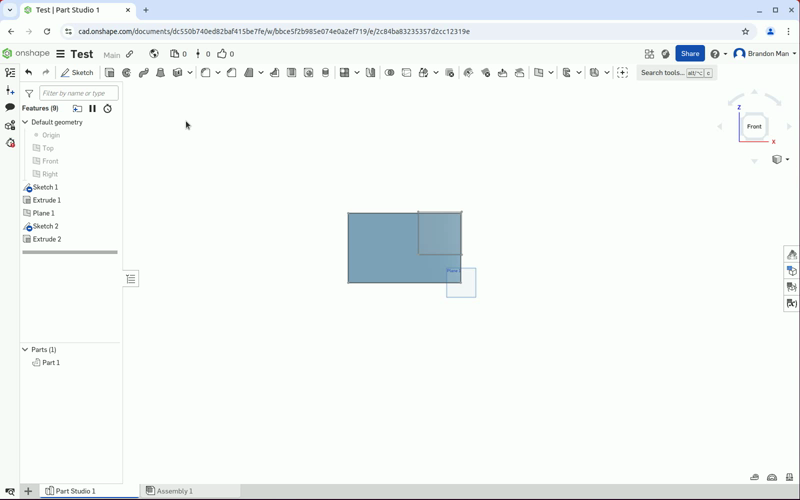
key(left, 2)
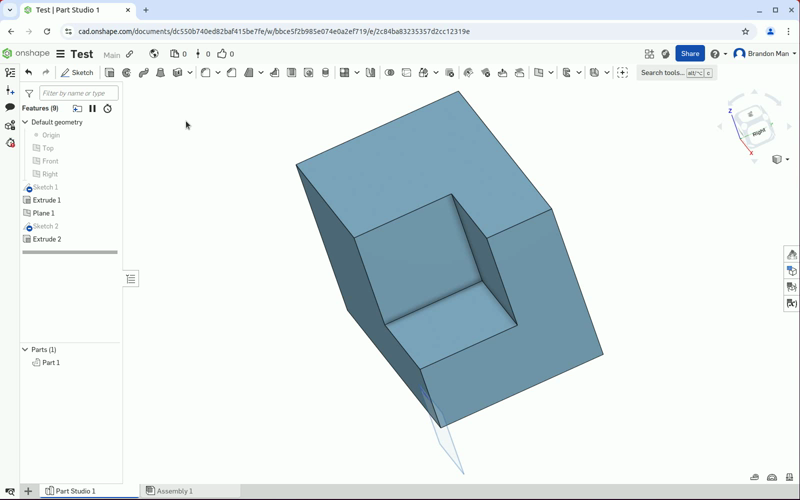
key(down, 2)
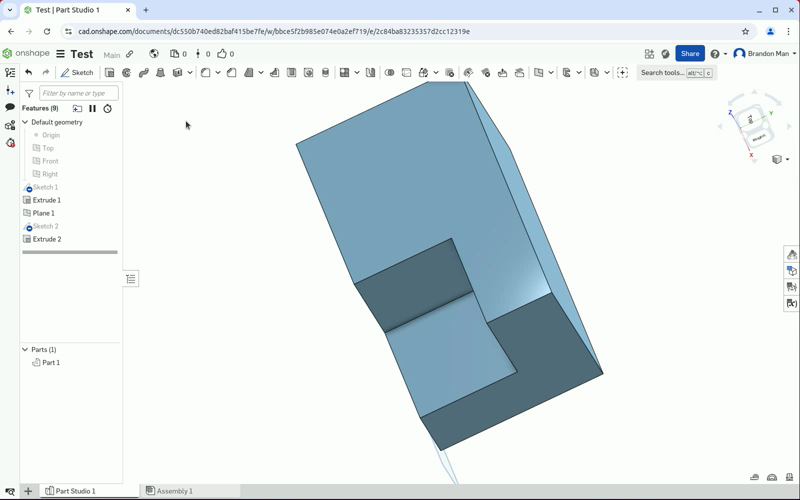
key(up, 2)
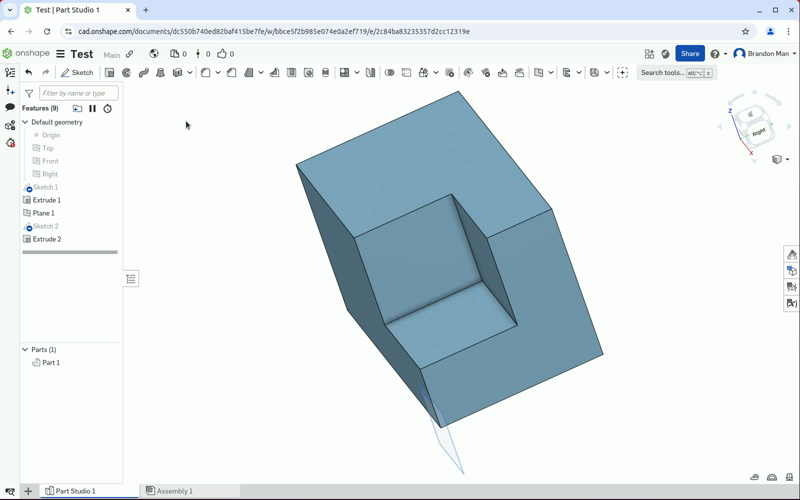
key(right, 2)
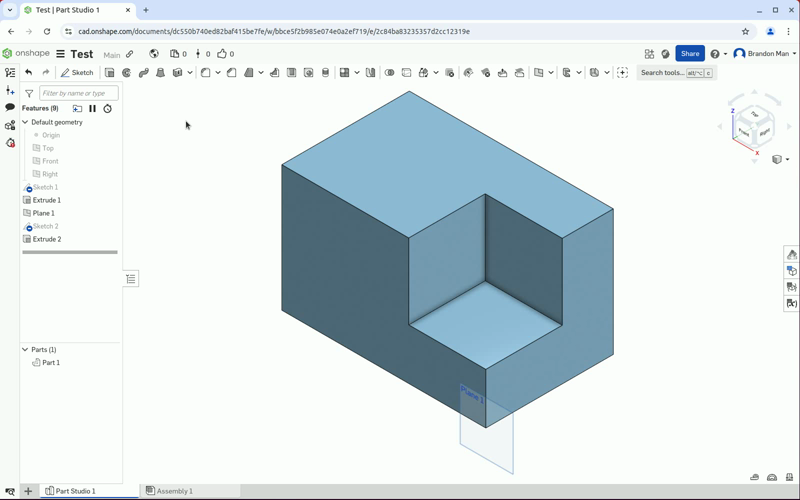
mouse_move(73, 189)
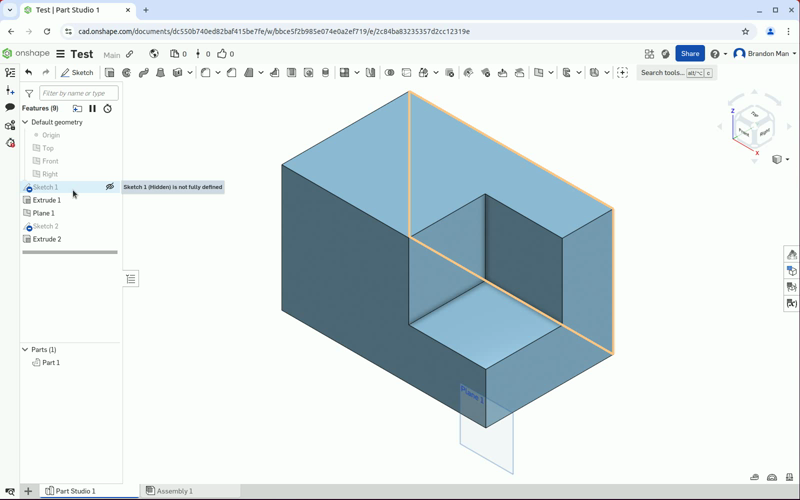
click(73, 189)